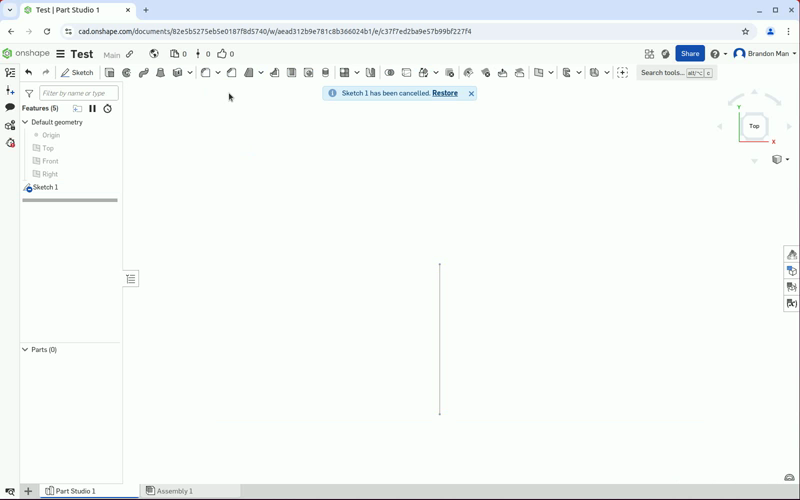
key(shift+h)
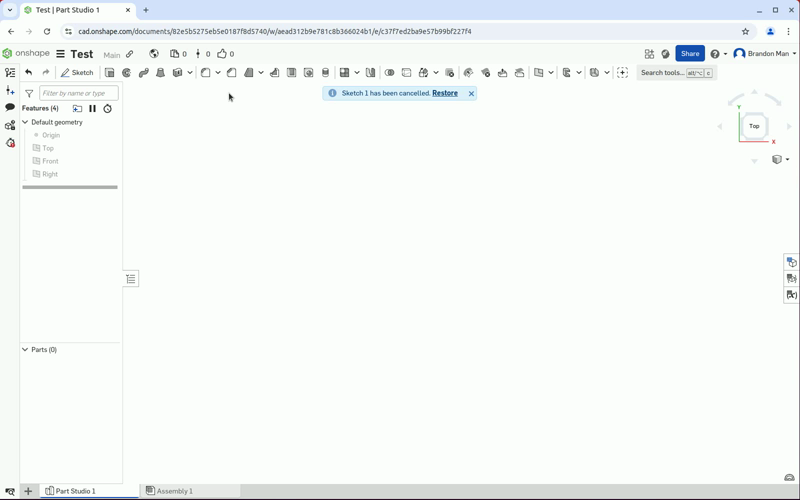
mouse_move(73, 352)
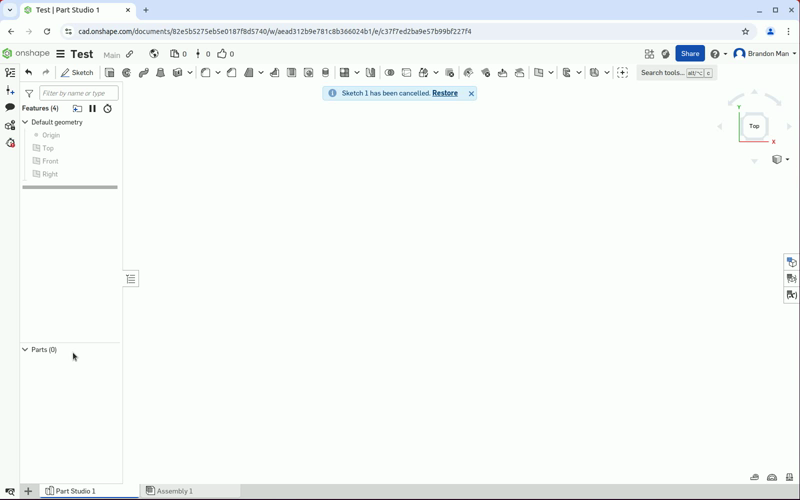
key(y)
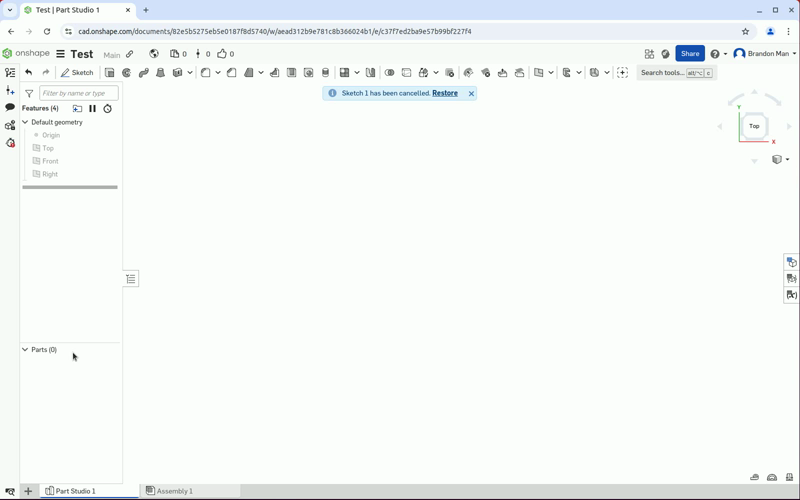
key(shift+p)
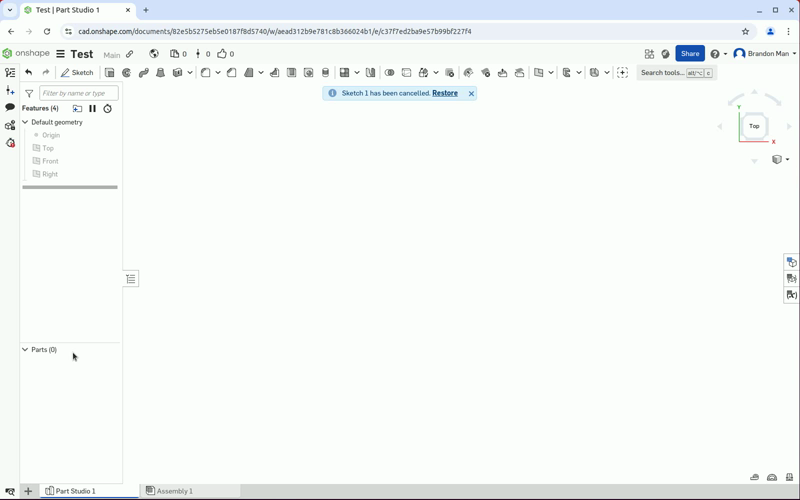
key(space)
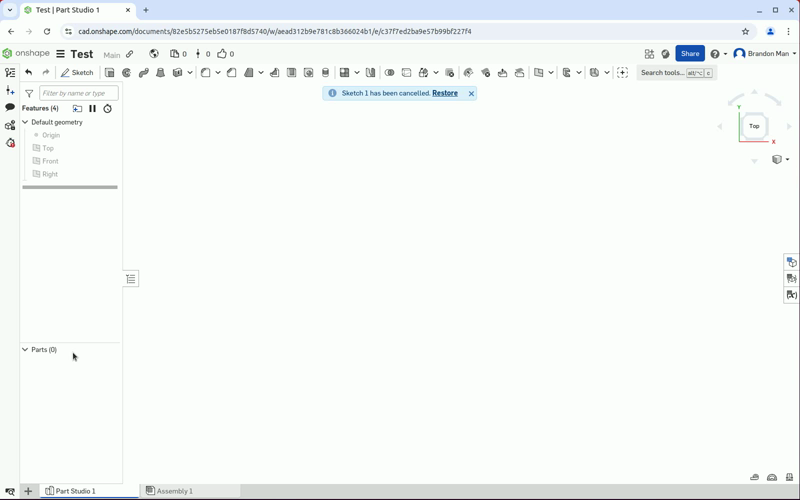
key_down(shift)
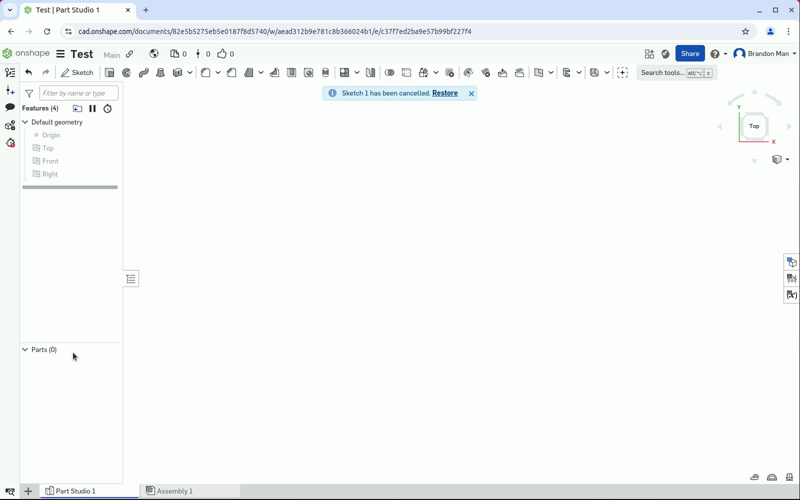
key(up)
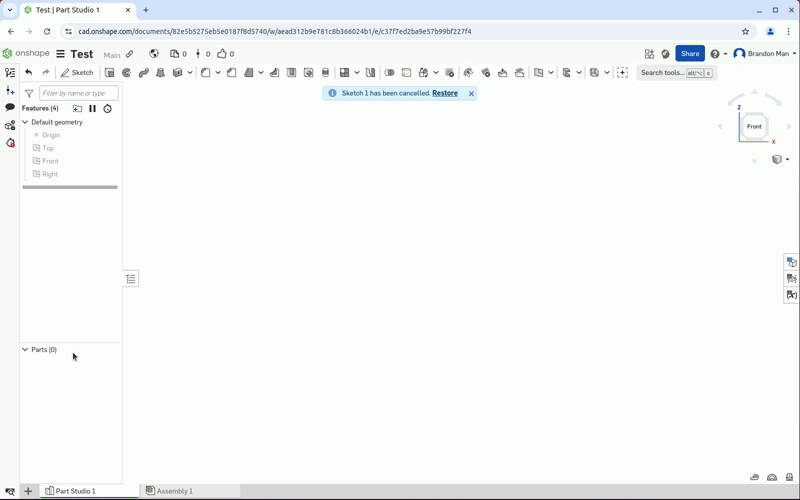
key_up(shift)
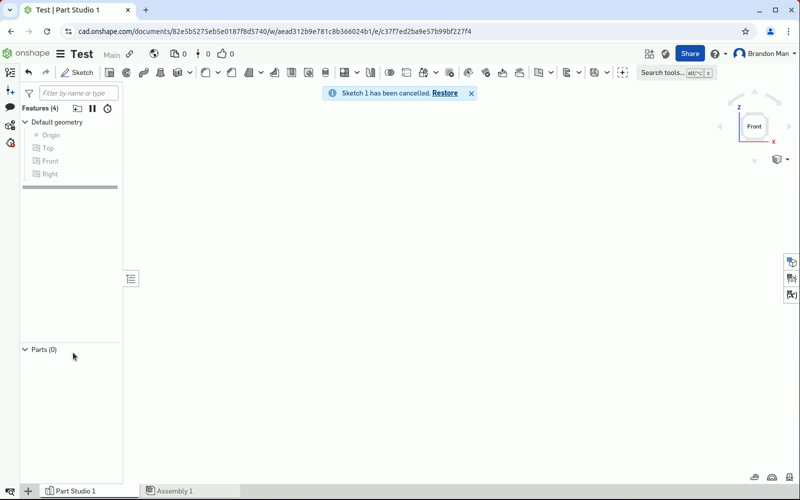
key(space)
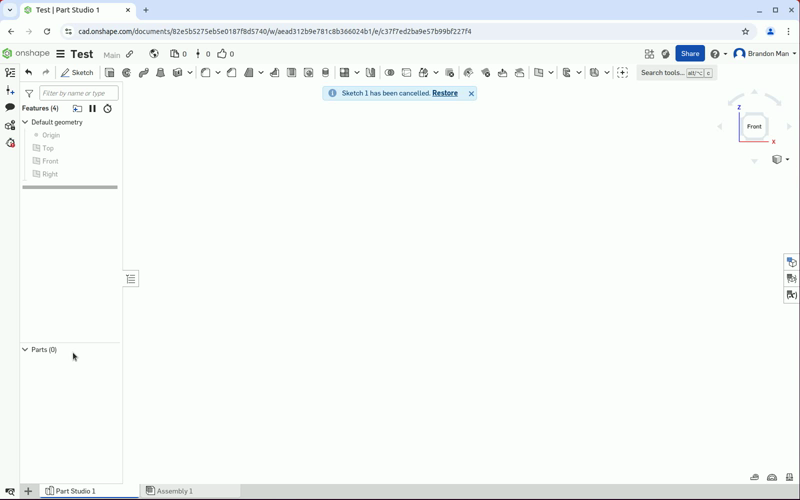
key_down(shift)
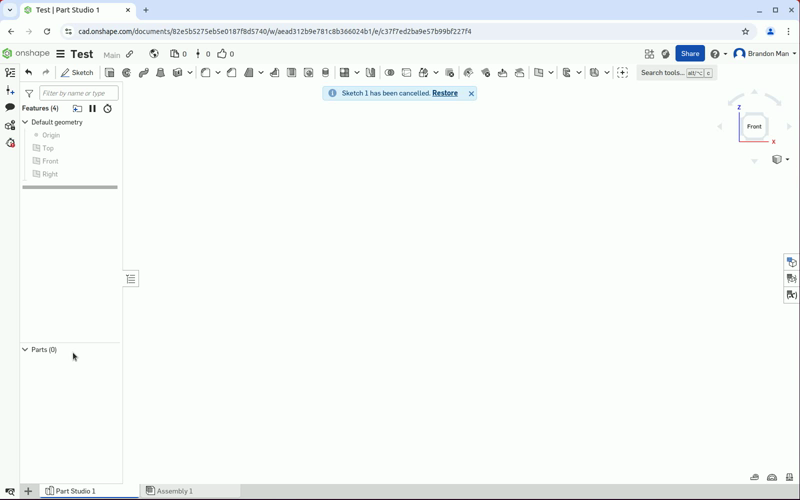
key(left)
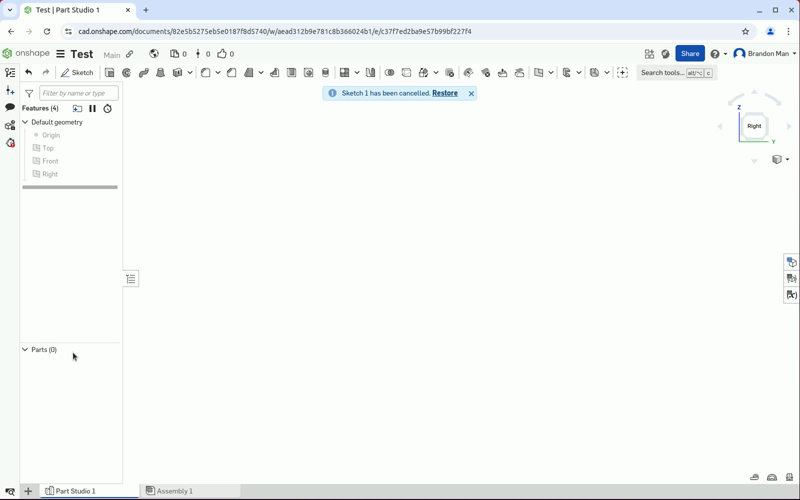
key_up(shift)
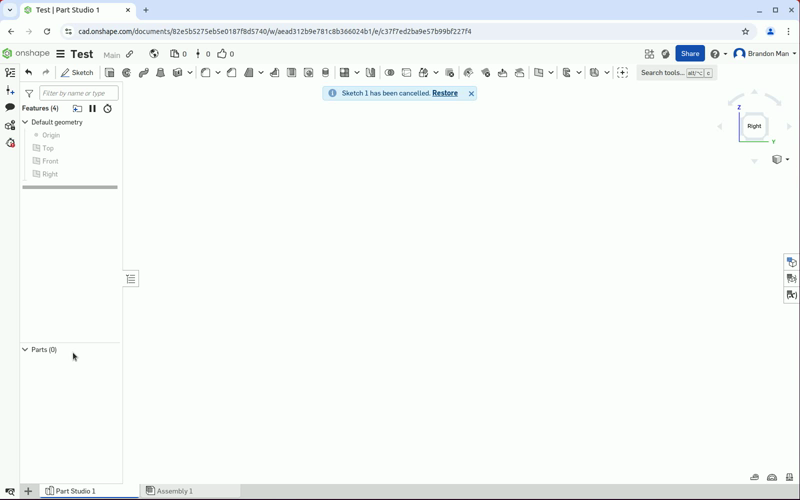
mouse_move(73, 352)
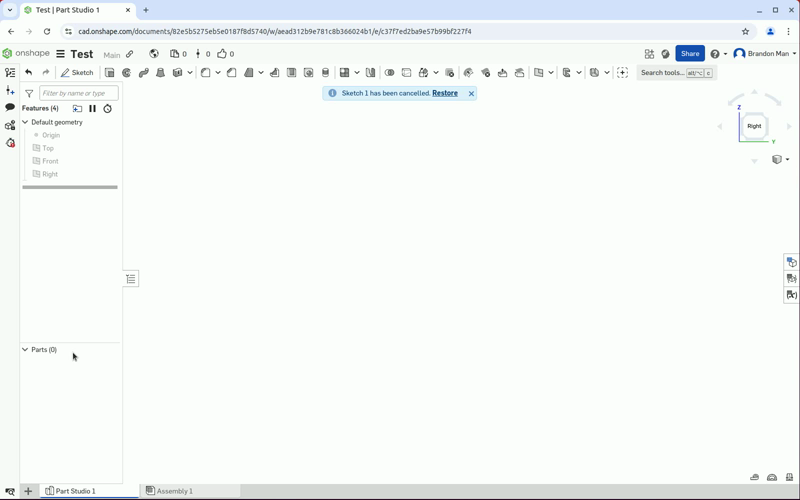
key(shift+y)
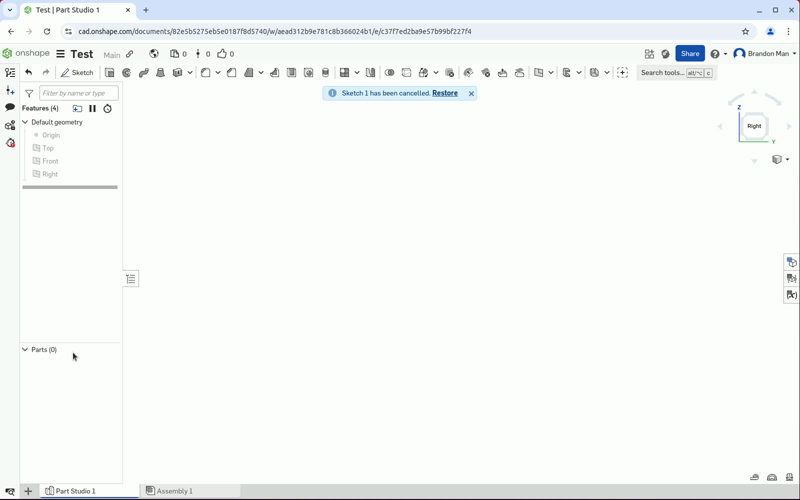
key(shift+s)
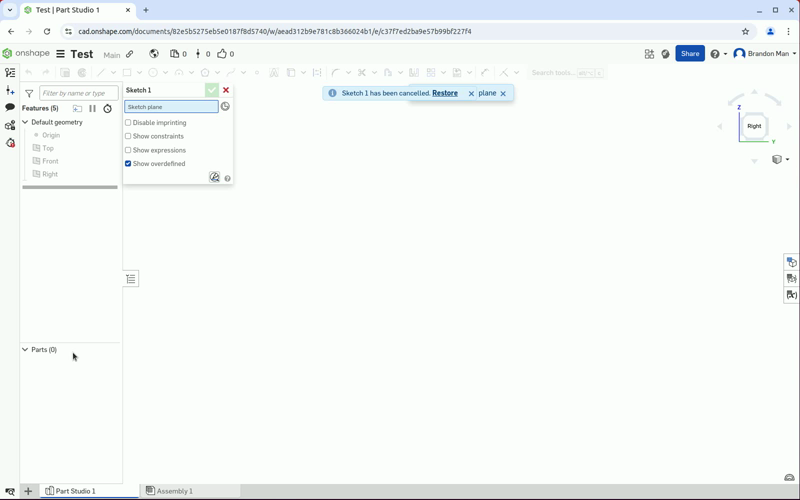
mouse_move(73, 176)
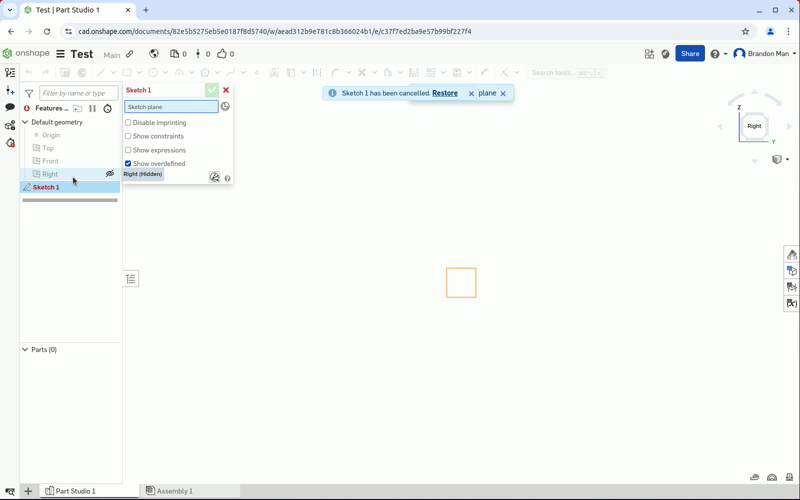
click(73, 176)
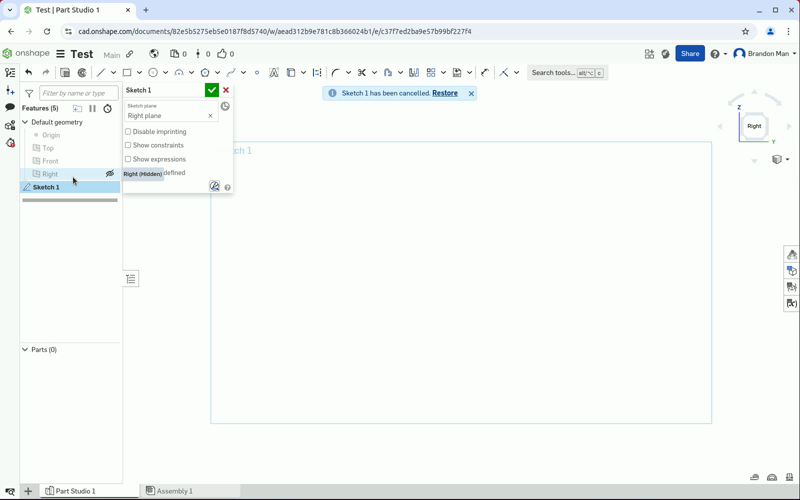
mouse_move(73, 352)
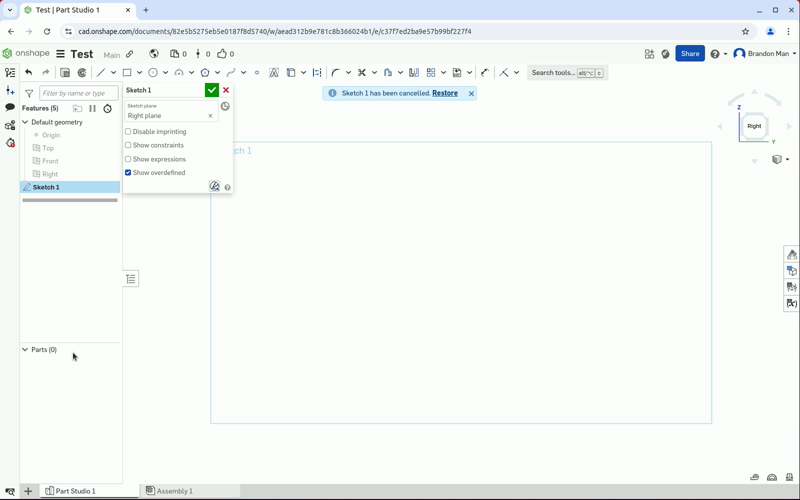
key(y)
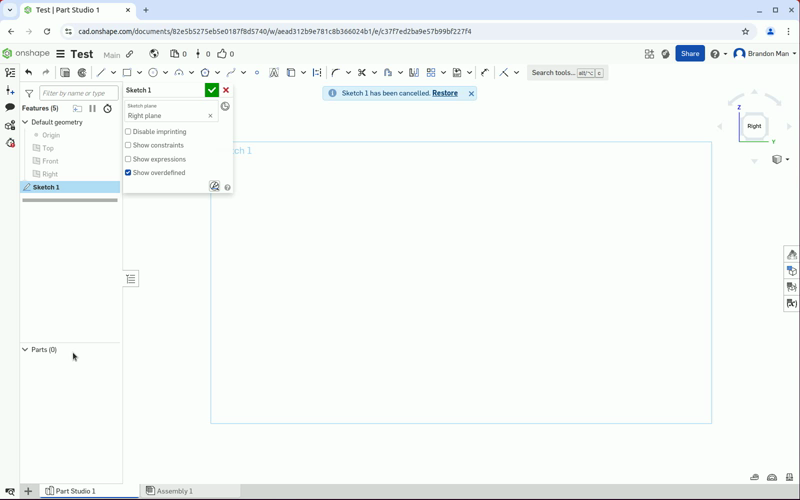
key(c)
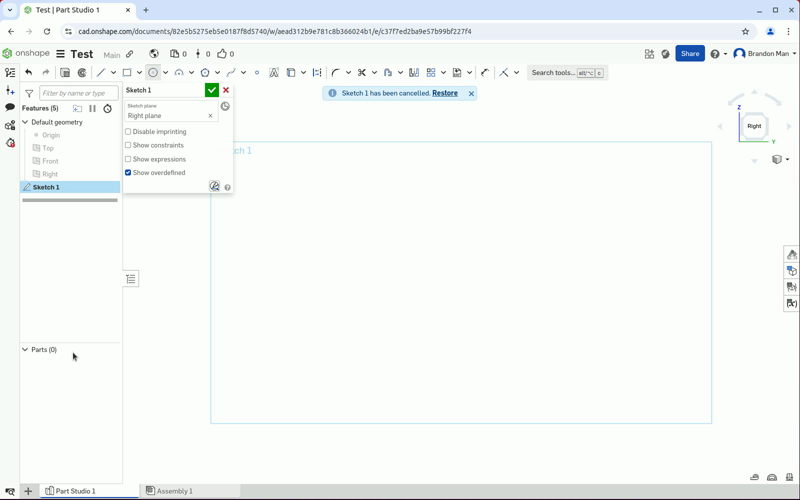
key_down(shift)
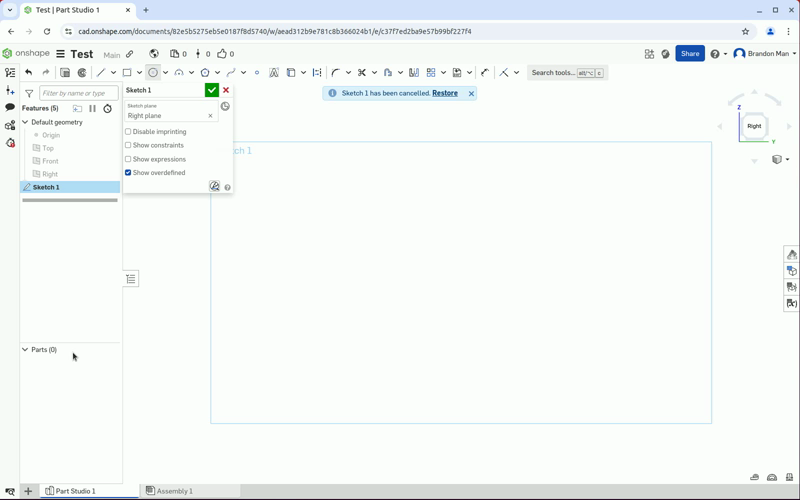
mouse_move(461, 282)
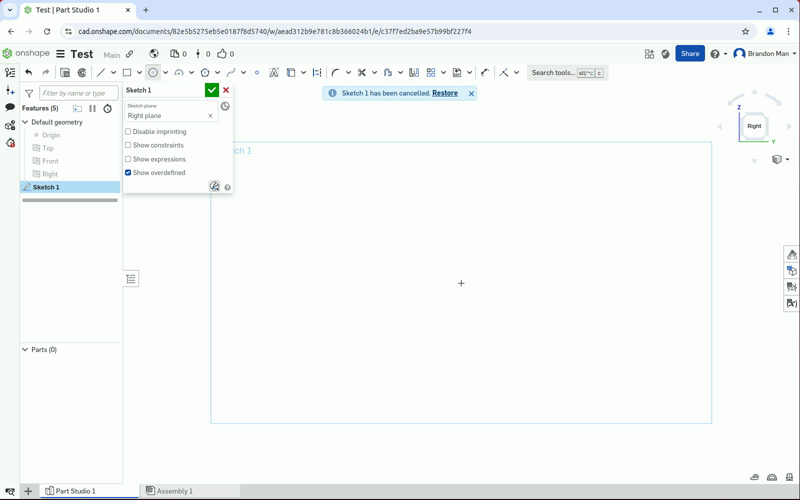
click(461, 282)
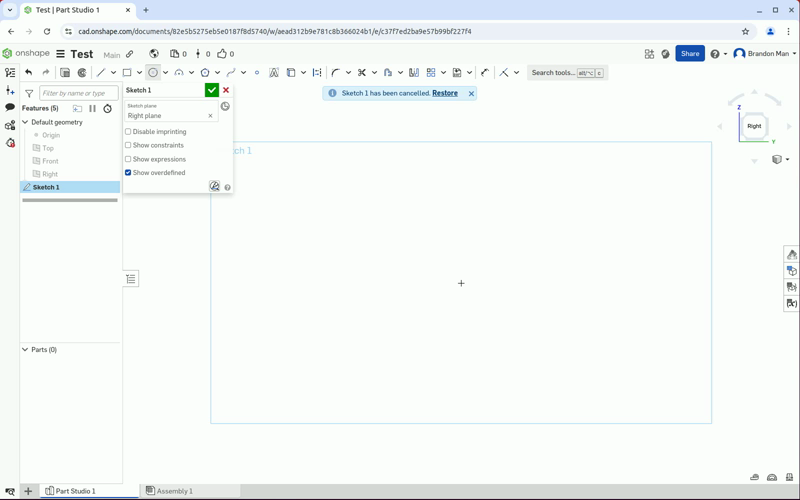
key_up(shift)
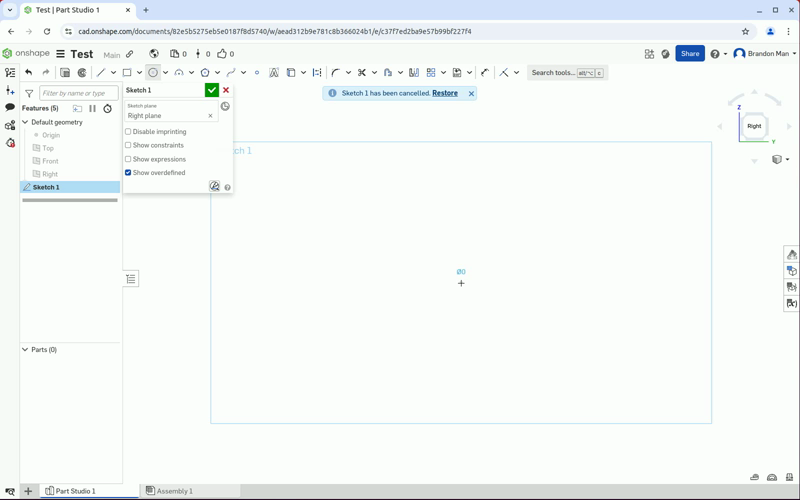
mouse_move(499, 282)
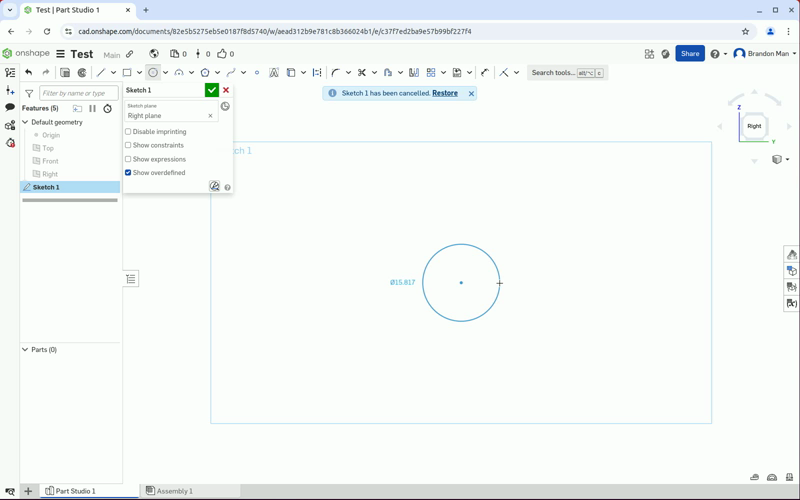
click(499, 282)
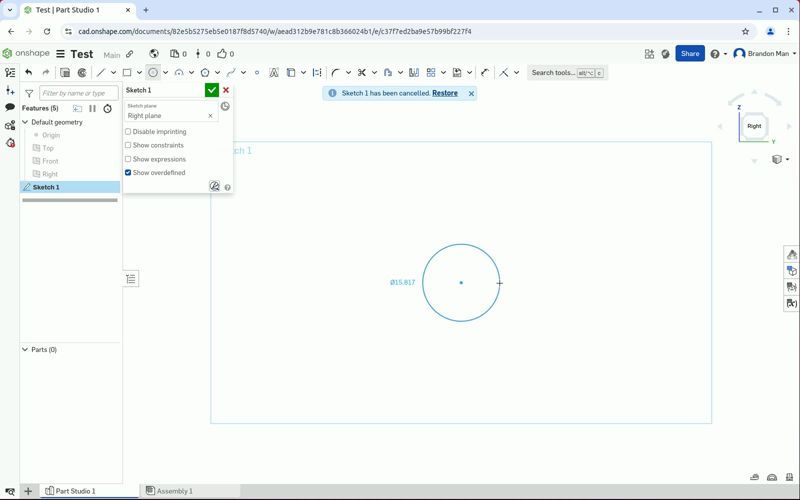
key(esc)
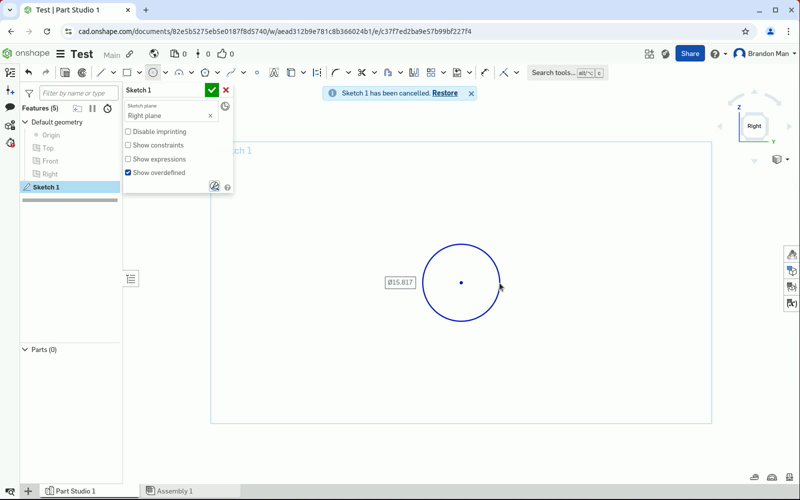
key(c)
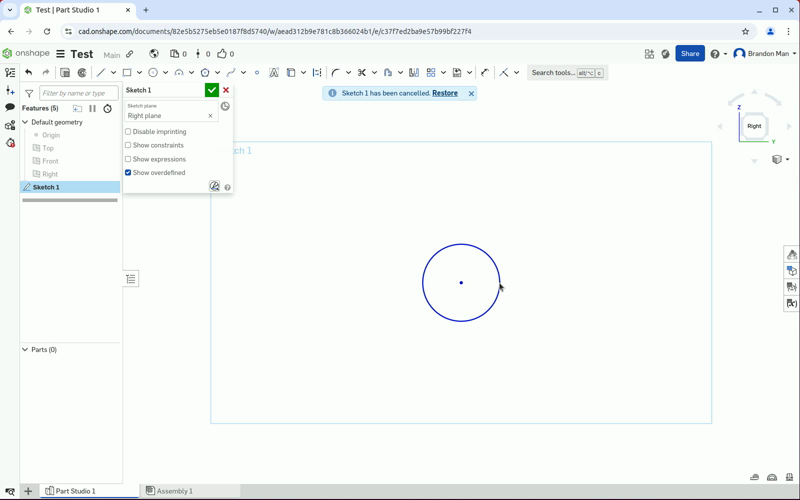
key_down(shift)
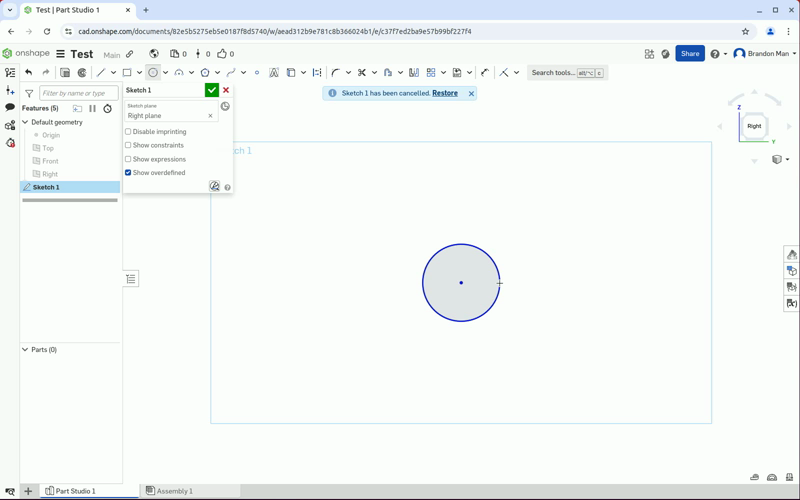
mouse_move(461, 282)
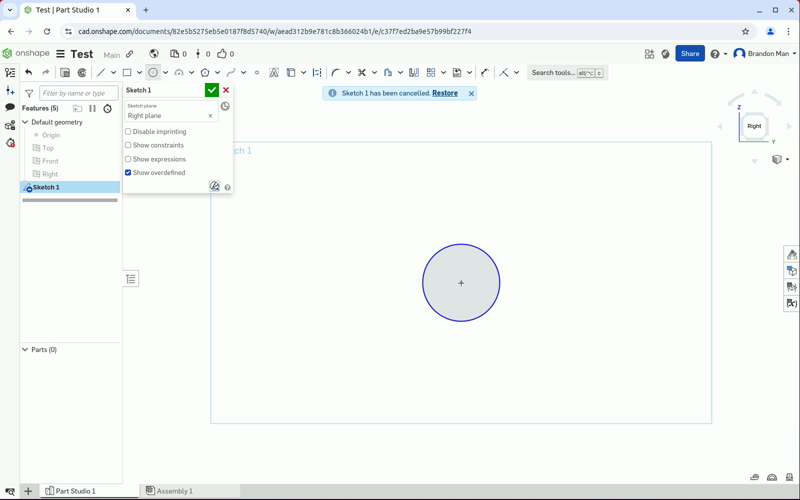
click(461, 282)
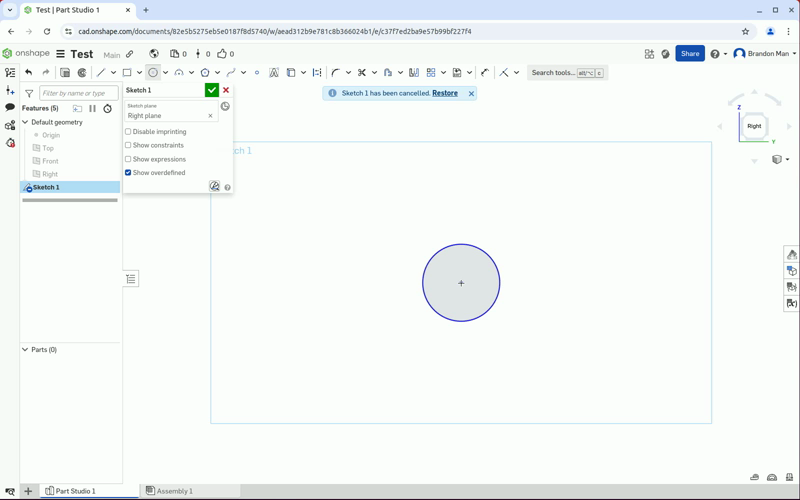
key_up(shift)
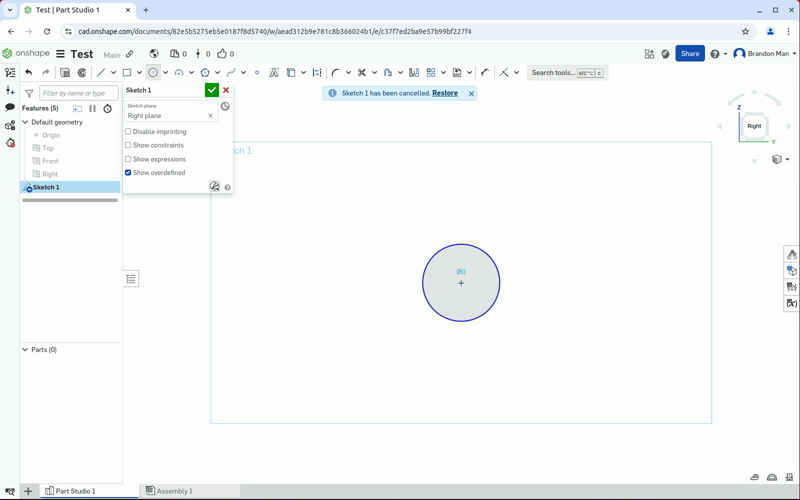
mouse_move(472, 282)
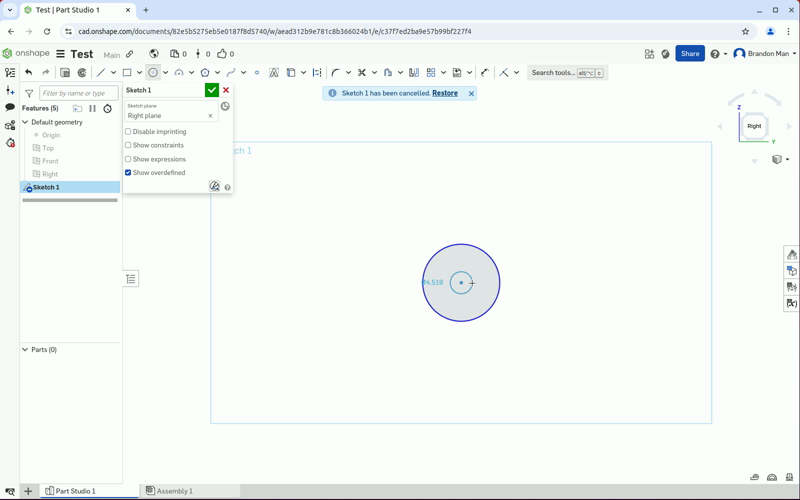
click(472, 282)
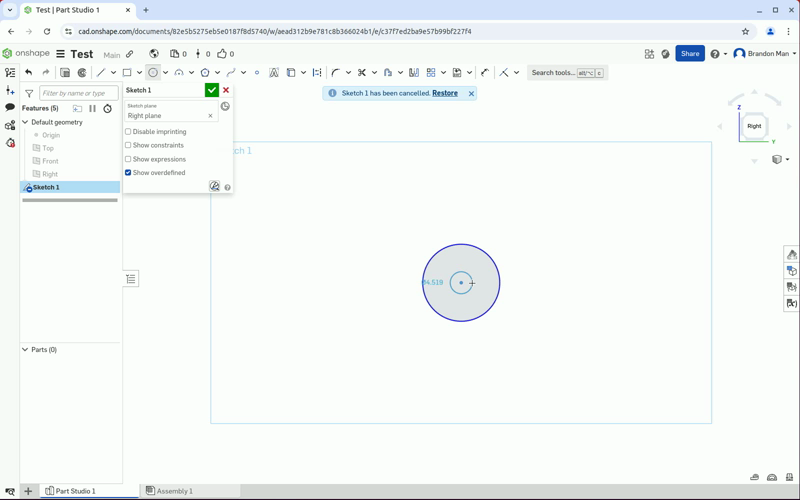
key(esc)
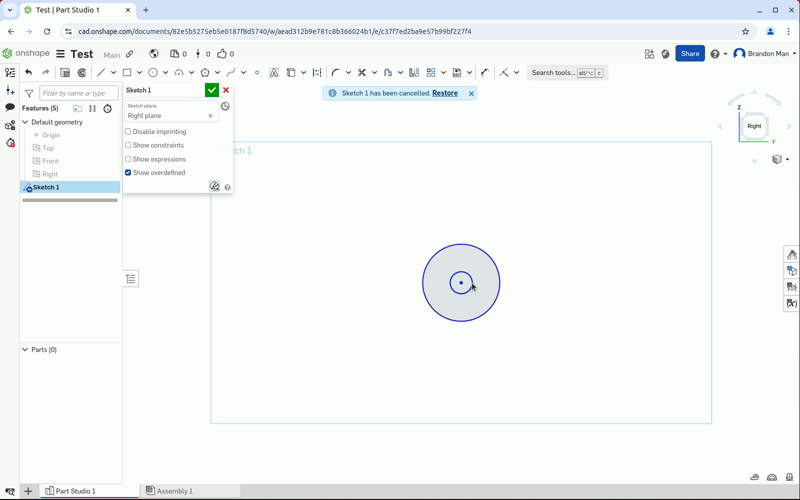
mouse_move(436, 282)
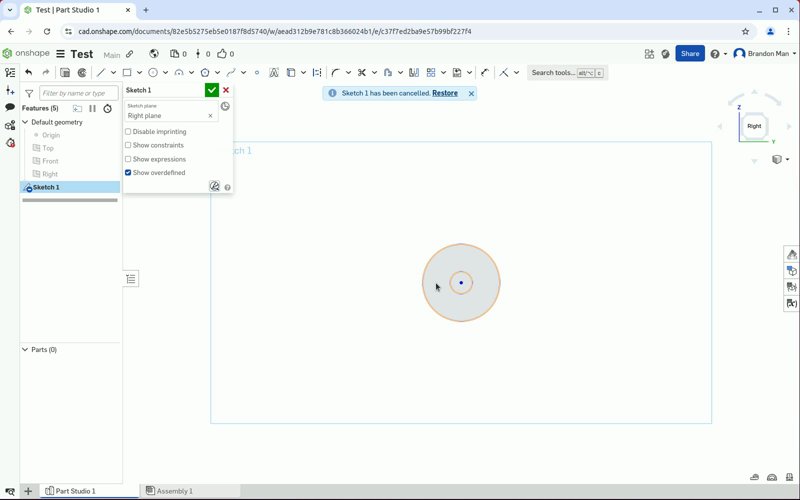
click(436, 282)
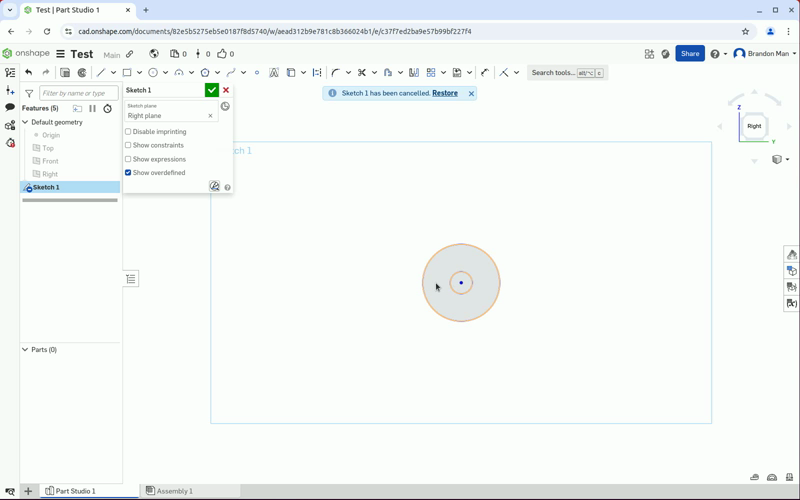
mouse_move(73, 352)
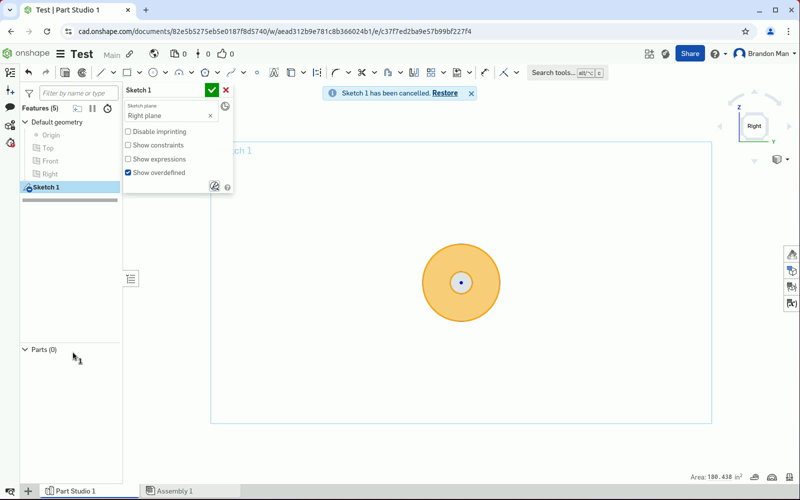
key(shift+y)
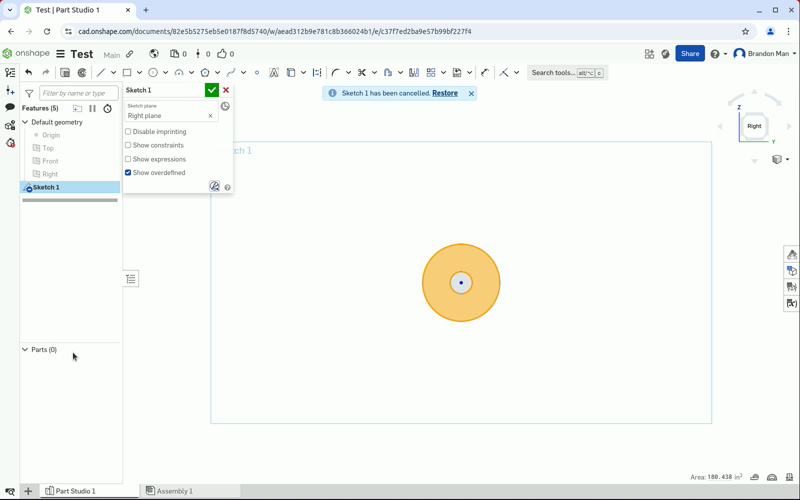
key(shift+e)
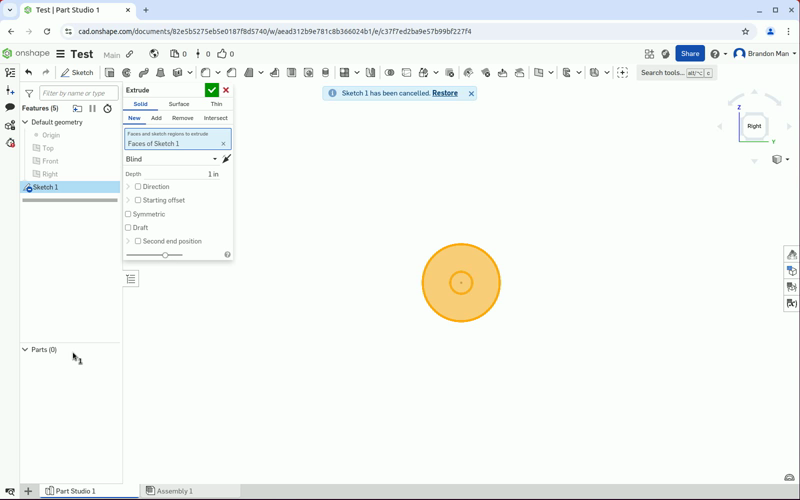
mouse_move(143, 106)
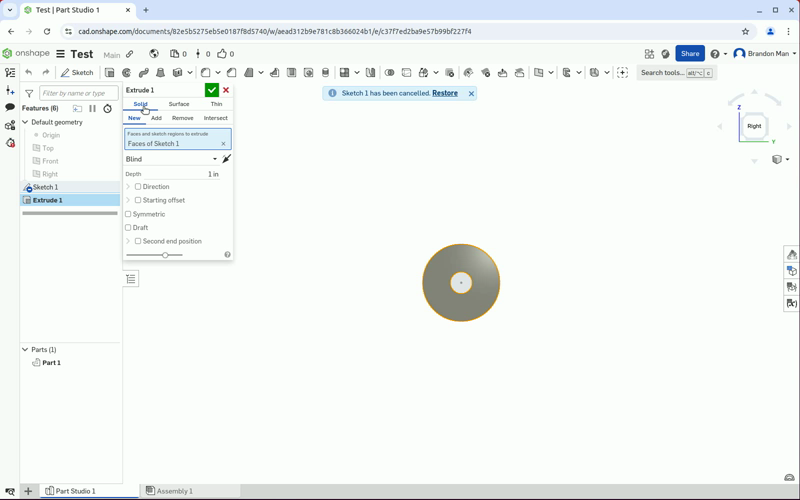
click(143, 106)
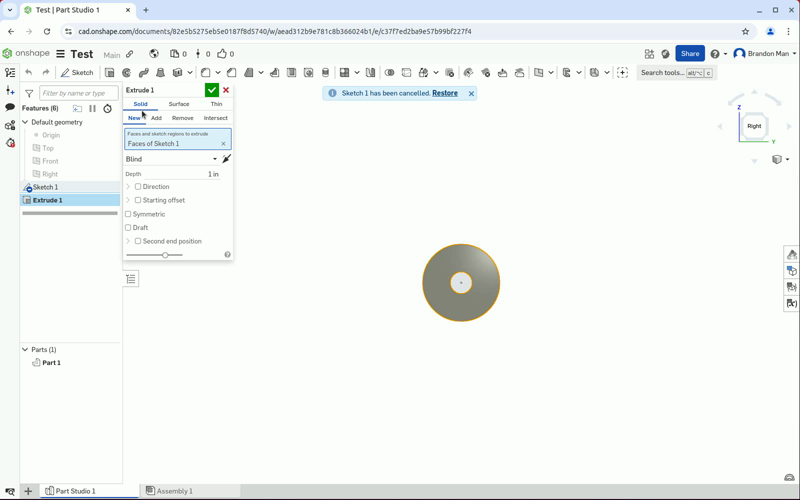
mouse_move(137, 120)
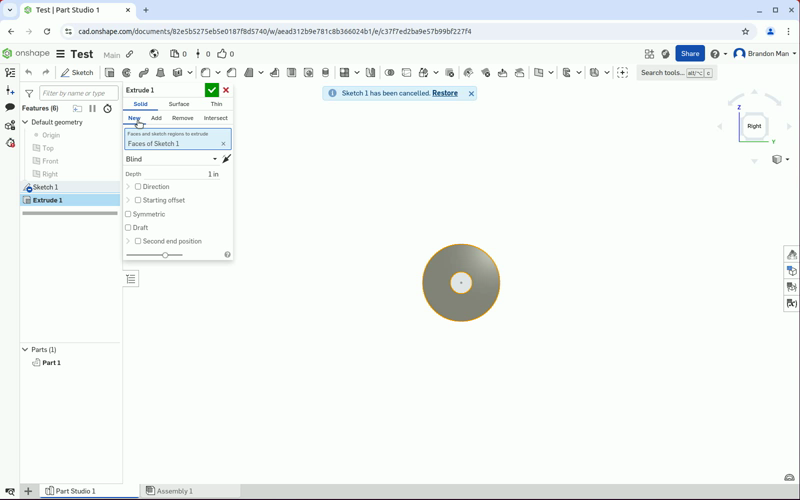
click(137, 120)
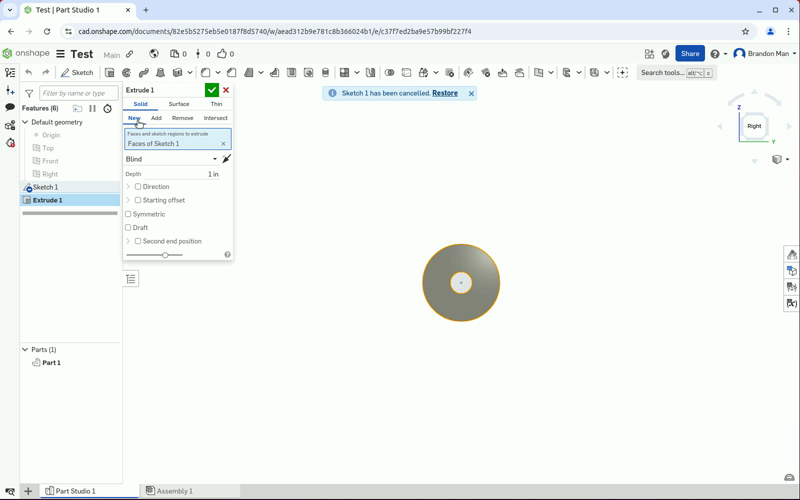
key(tab, 4)
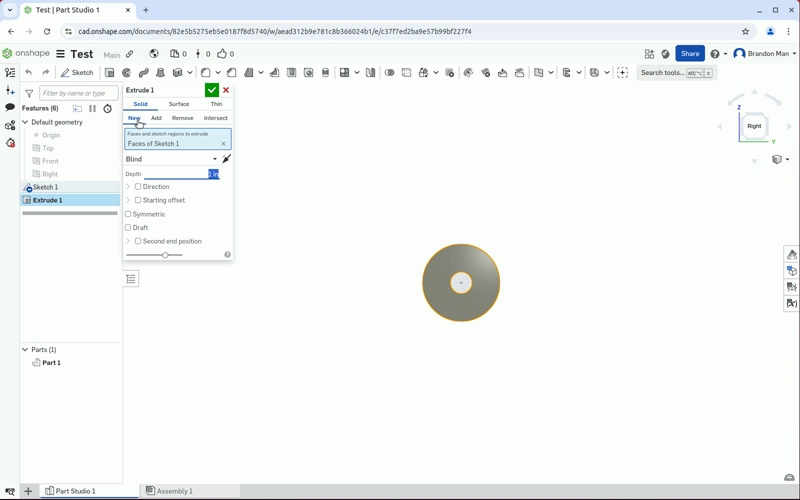
text(23.108)
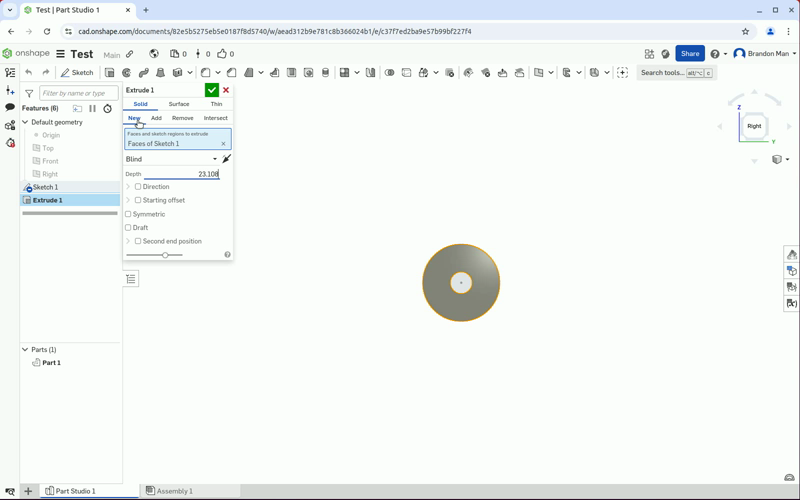
key(enter)
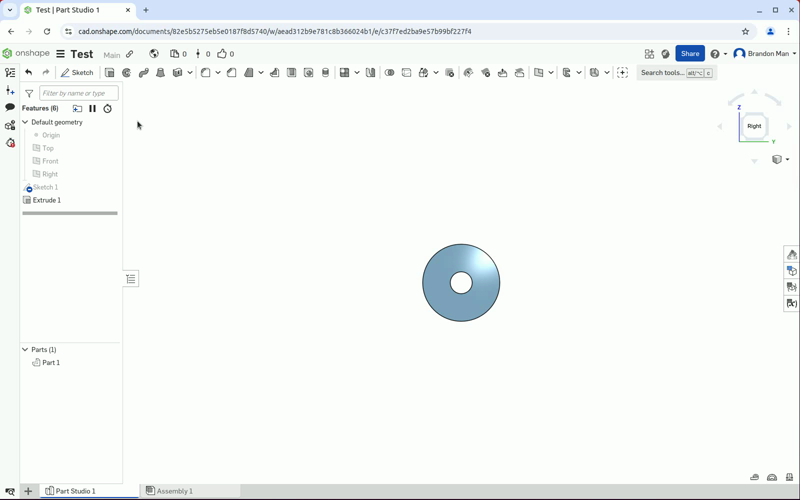
key(shift+h)
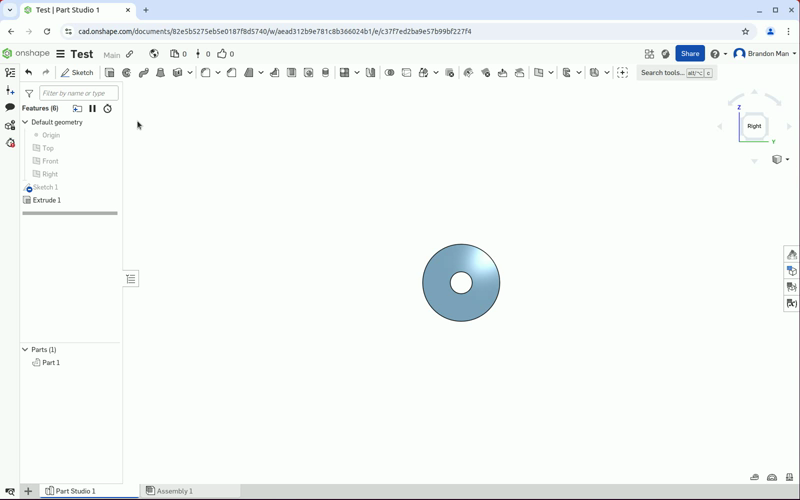
key(shift+h)
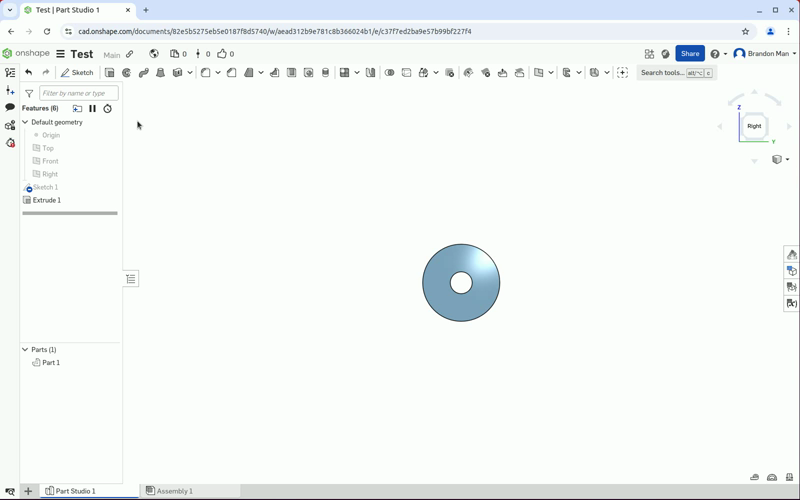
mouse_move(73, 189)
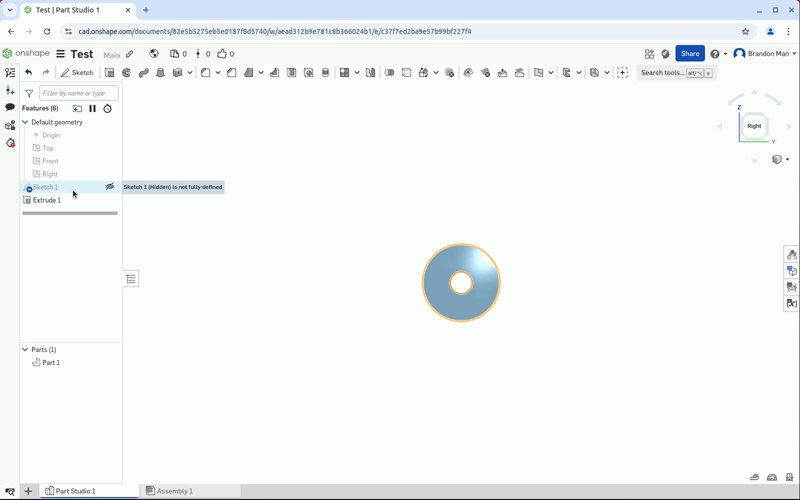
click(73, 189)
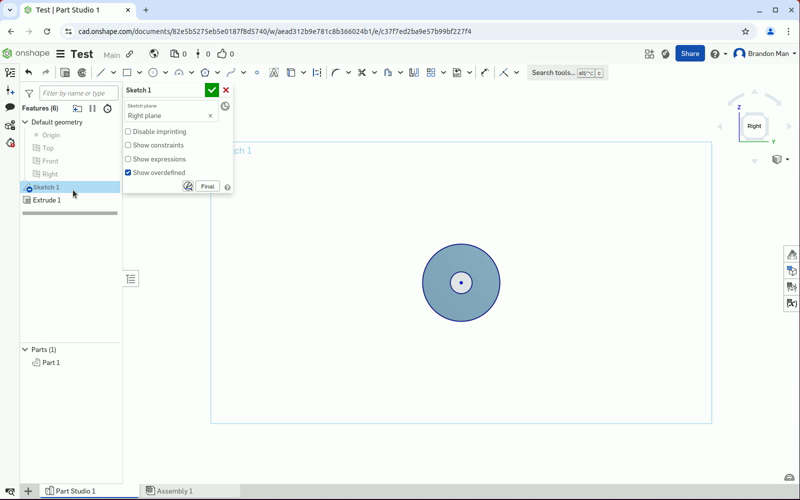
mouse_move(229, 92)
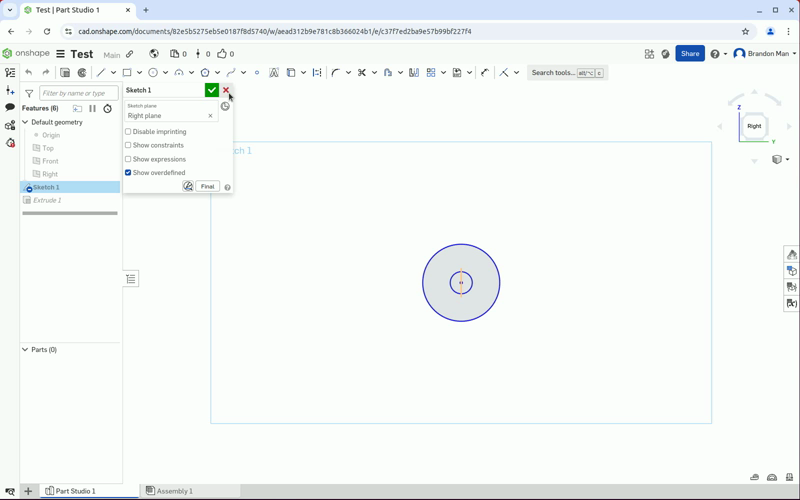
click(229, 92)
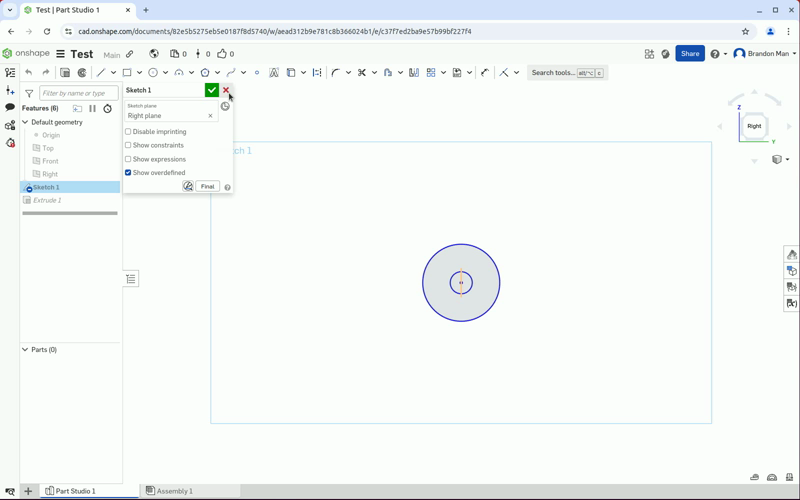
key(shift+s)
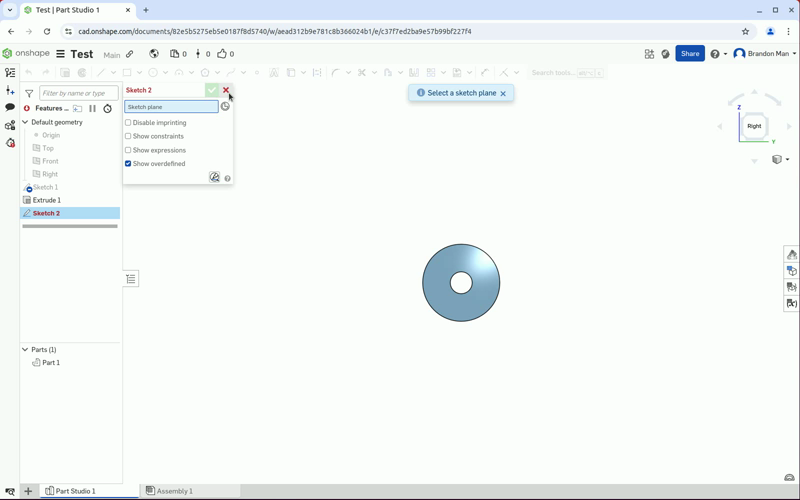
mouse_move(73, 176)
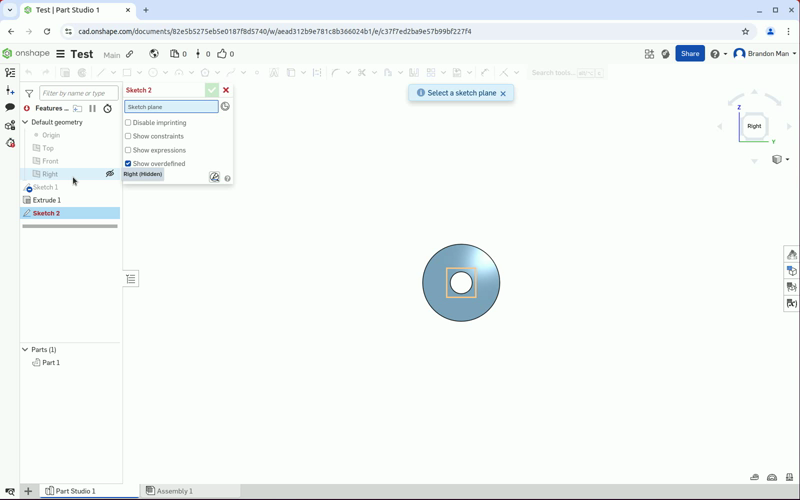
click(73, 176)
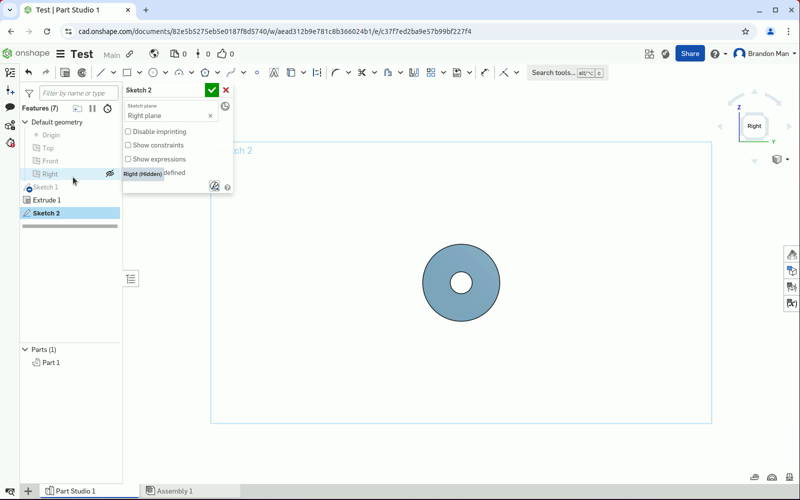
mouse_move(73, 352)
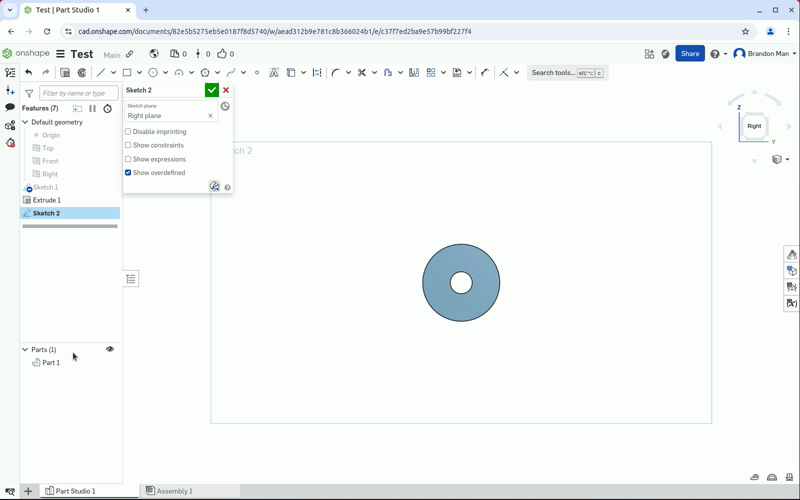
key(y)
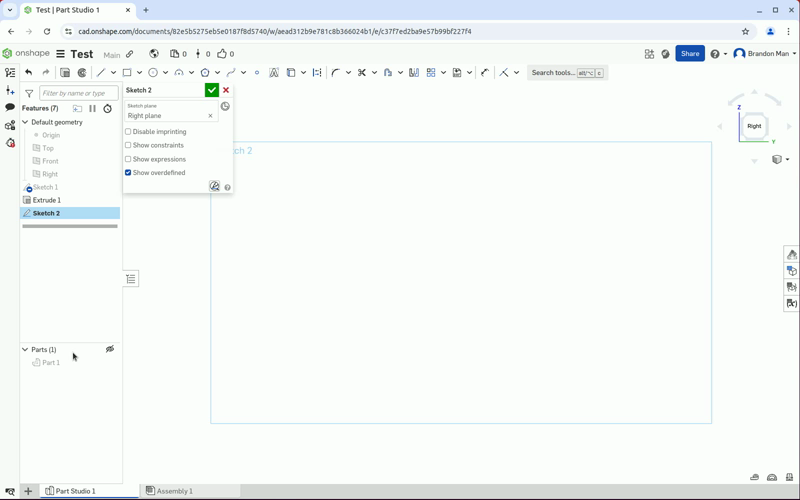
key(c)
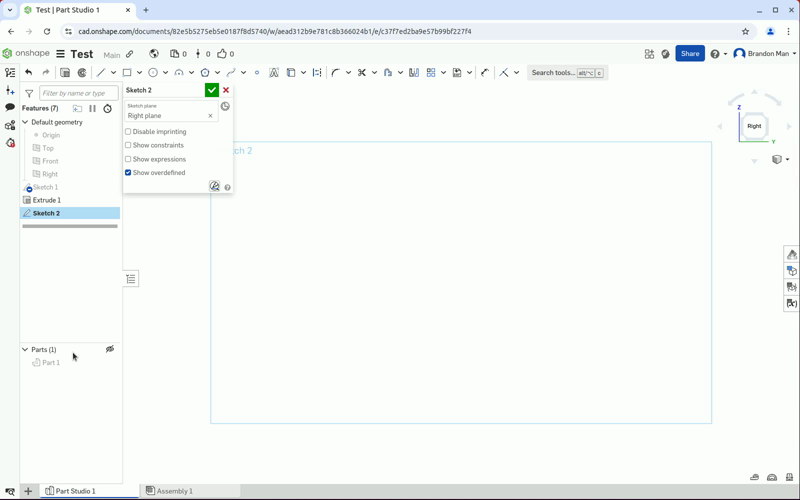
key_down(shift)
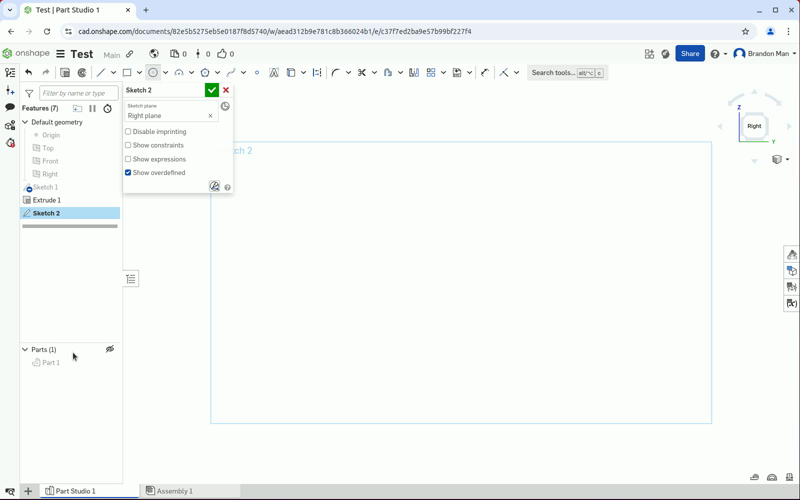
mouse_move(460, 282)
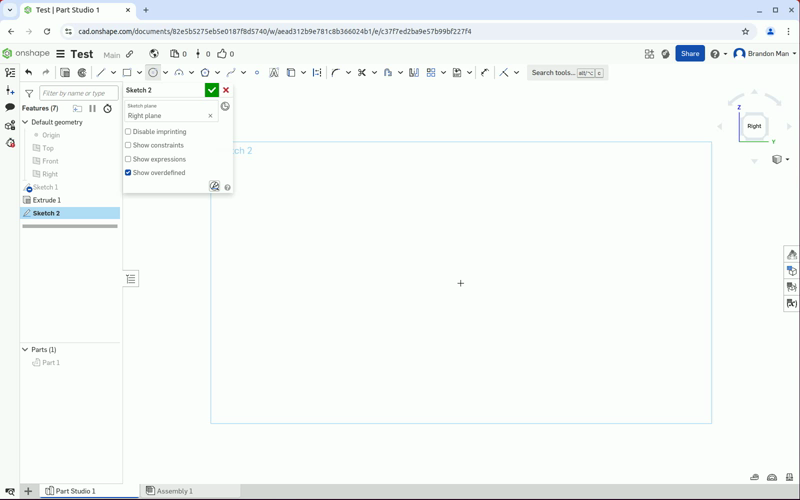
click(460, 282)
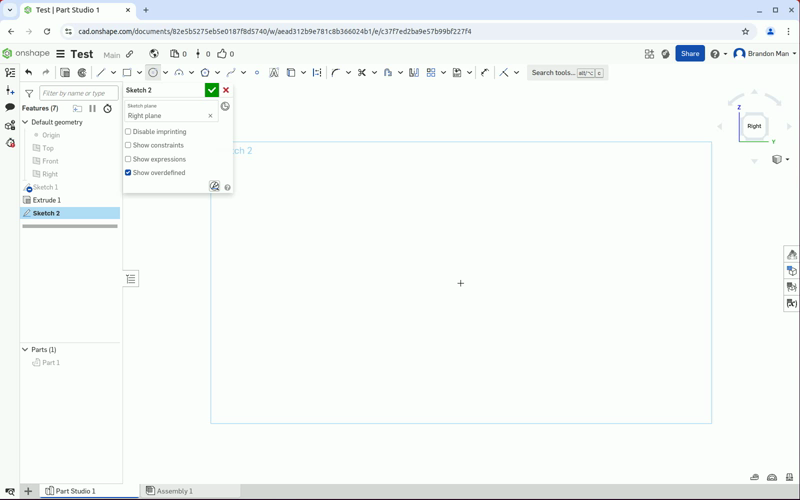
key_up(shift)
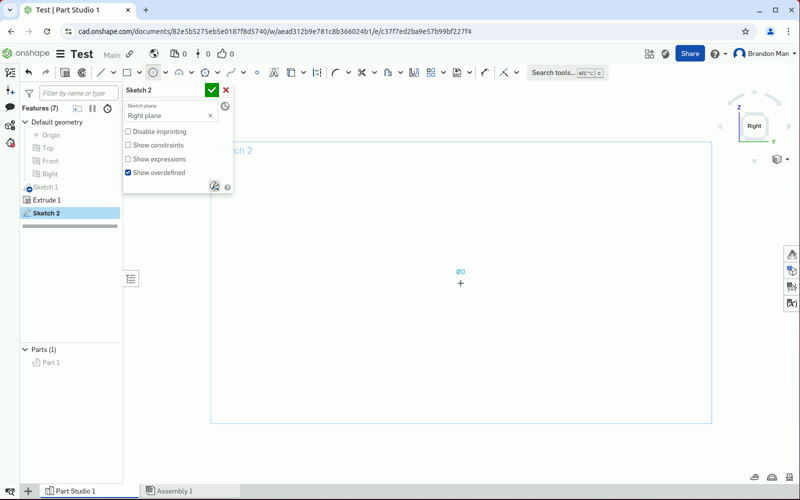
mouse_move(472, 282)
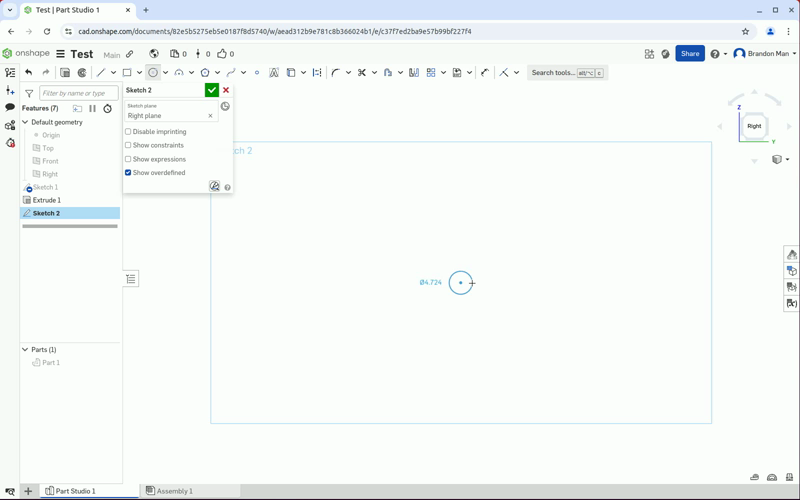
click(472, 282)
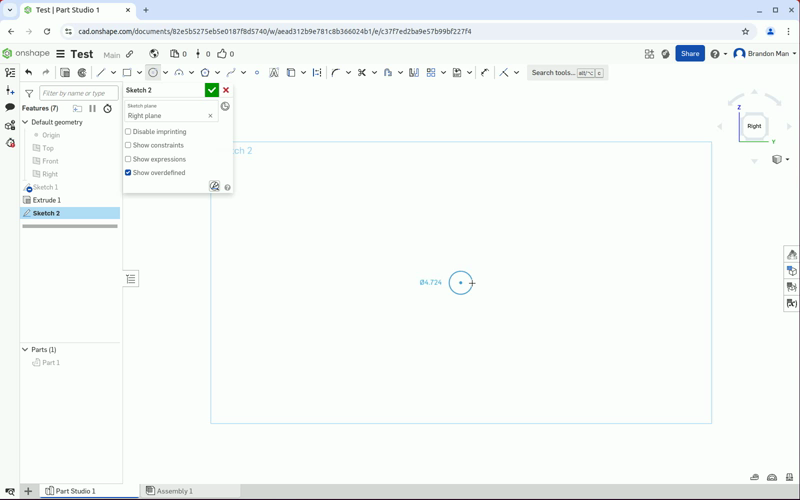
key(esc)
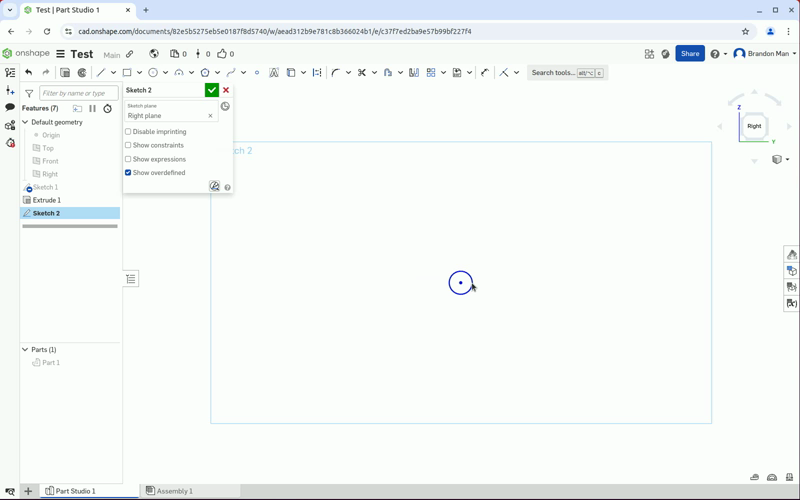
mouse_move(467, 284)
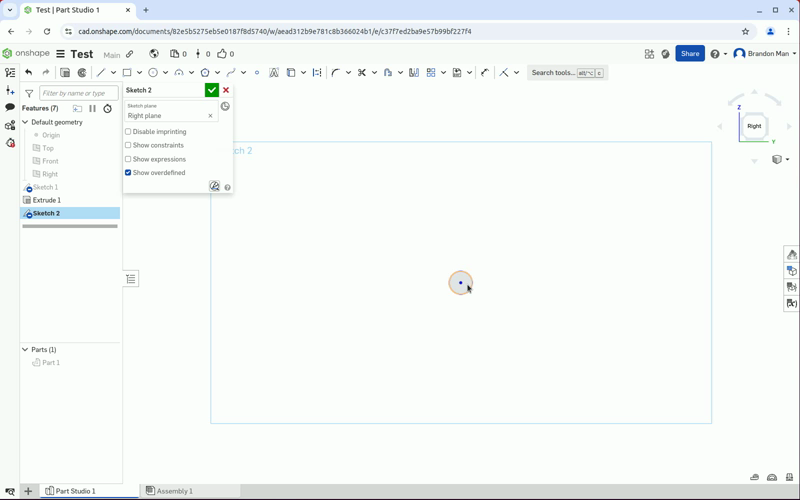
scroll(6)
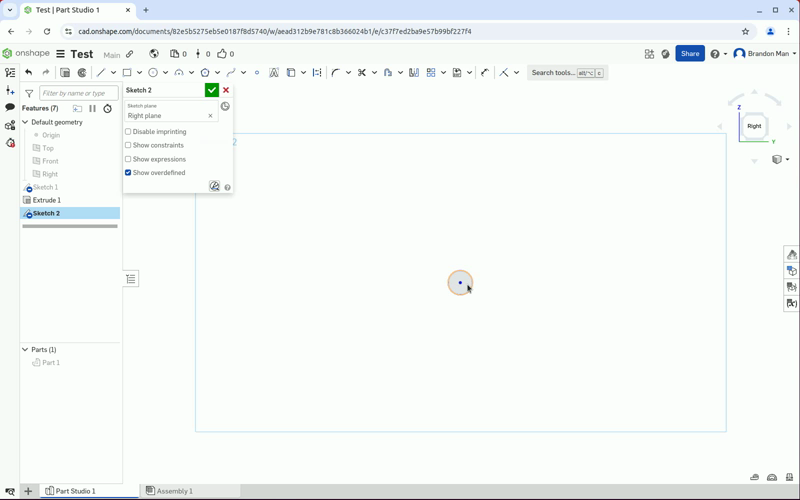
scroll(6)
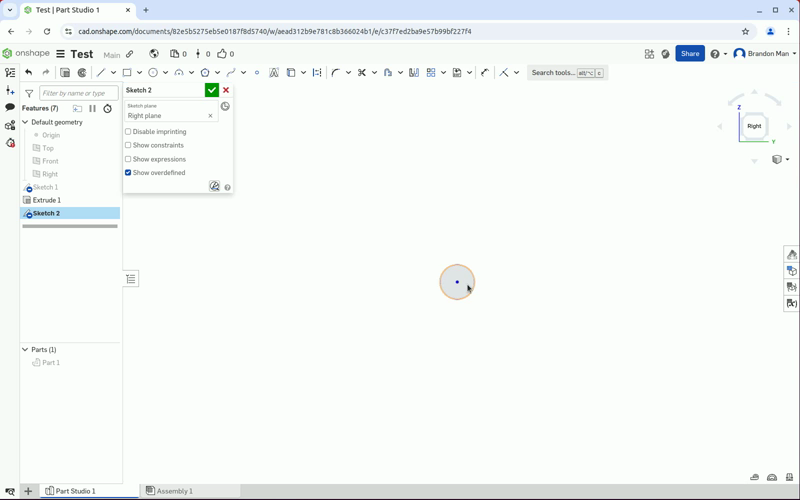
scroll(6)
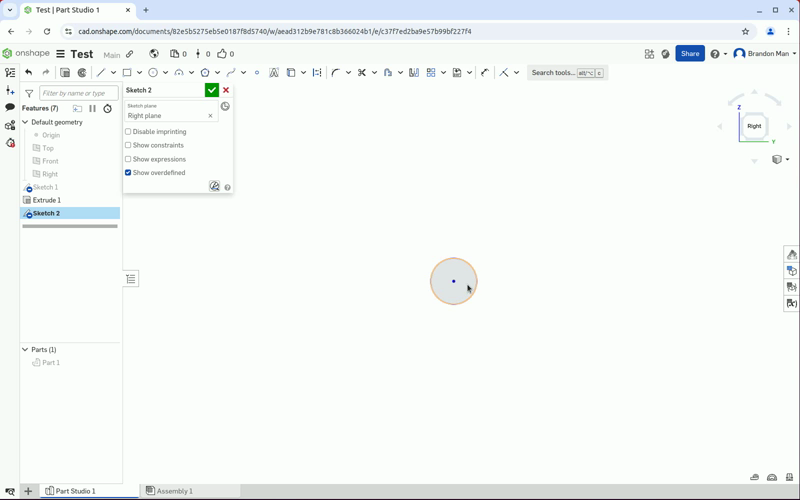
scroll(6)
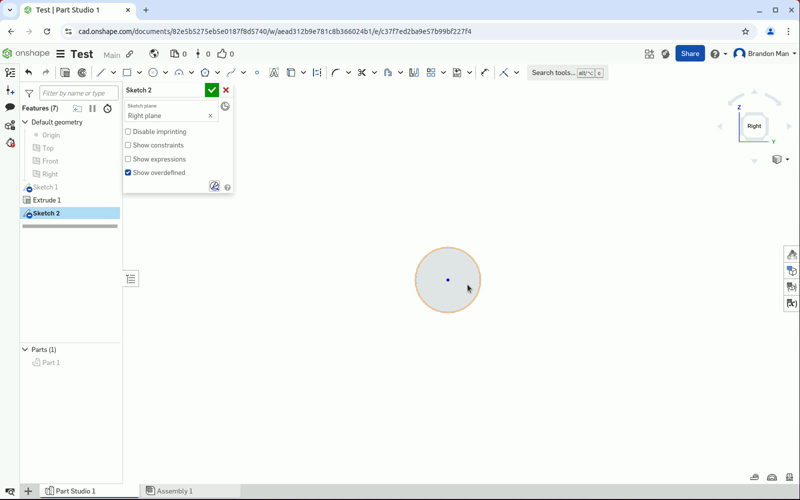
scroll(6)
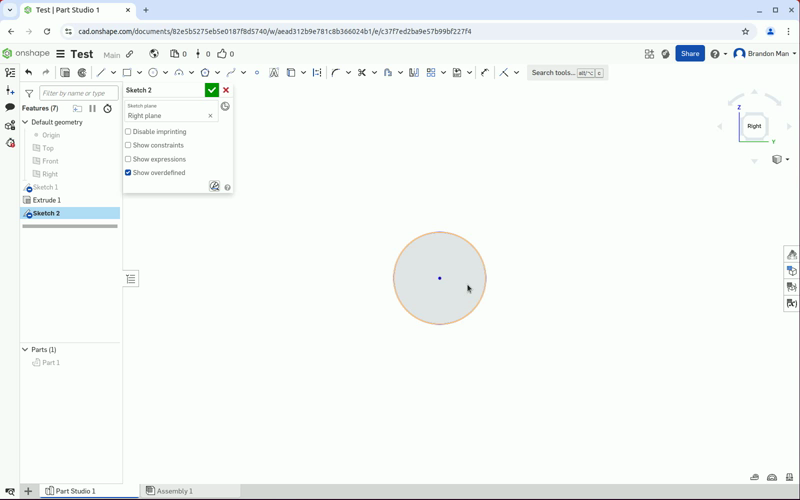
scroll(6)
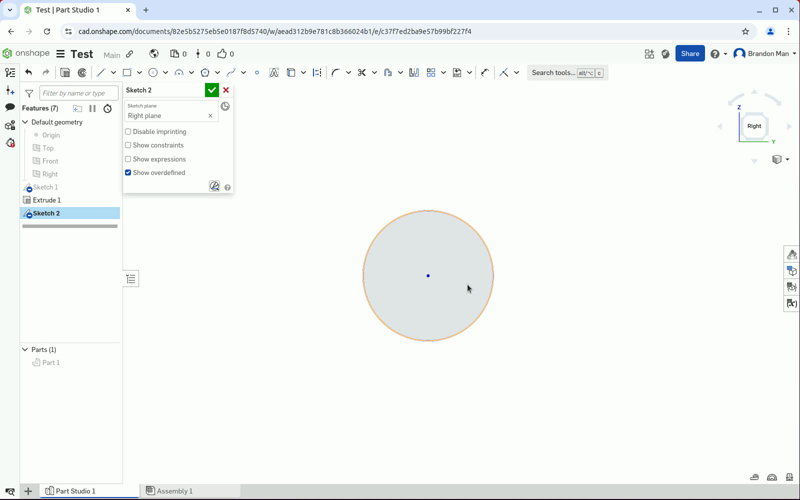
scroll(6)
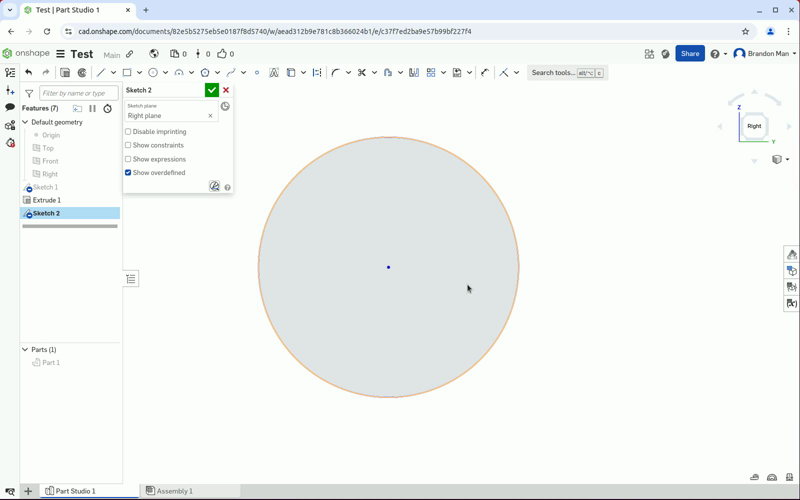
click(467, 284)
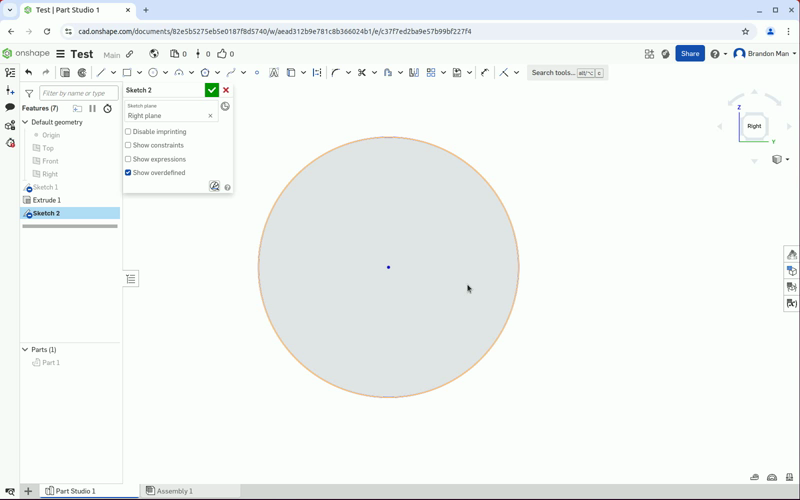
scroll(-6)
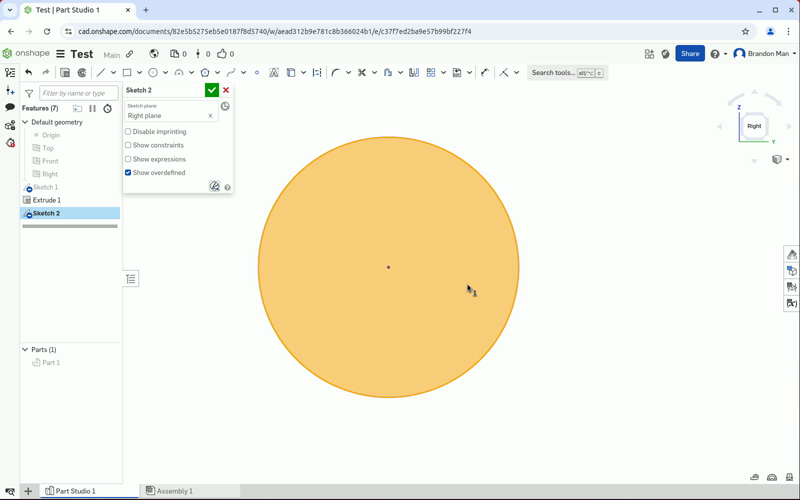
scroll(-6)
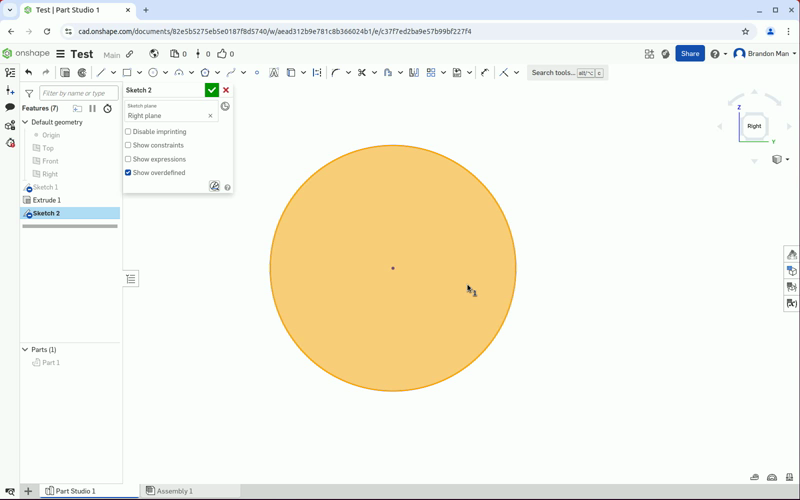
scroll(-6)
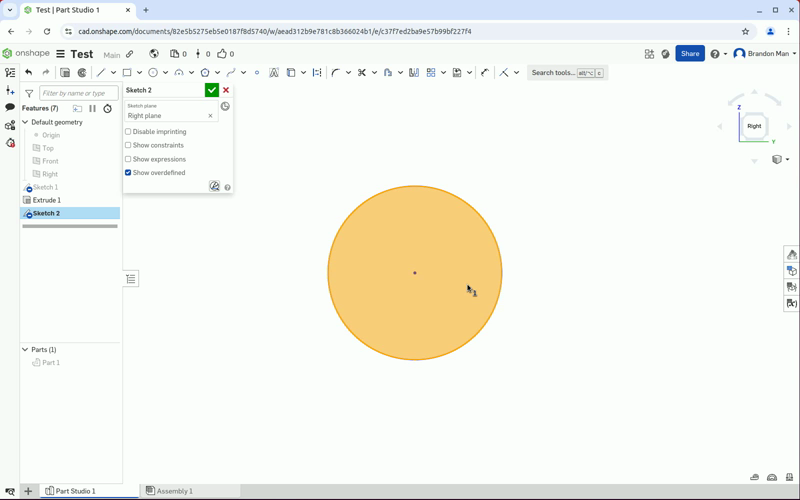
scroll(-6)
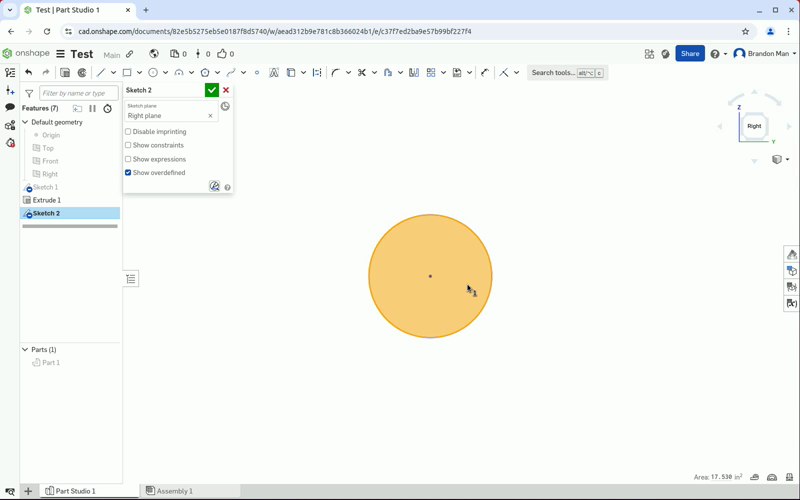
scroll(-6)
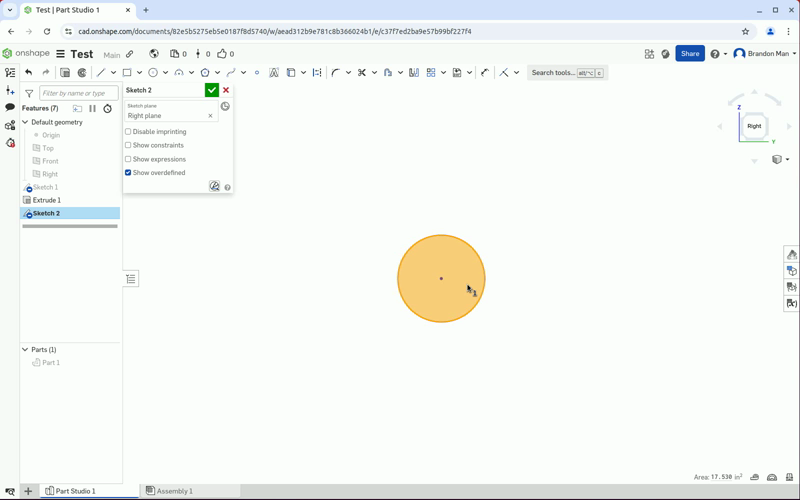
scroll(-6)
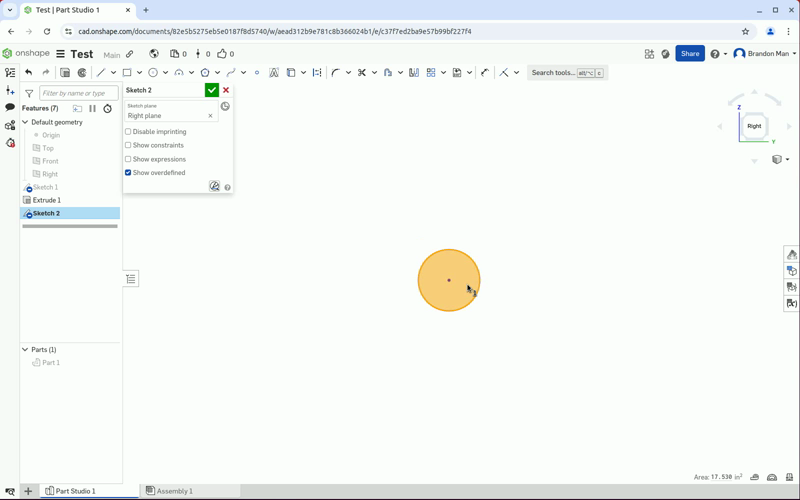
scroll(-6)
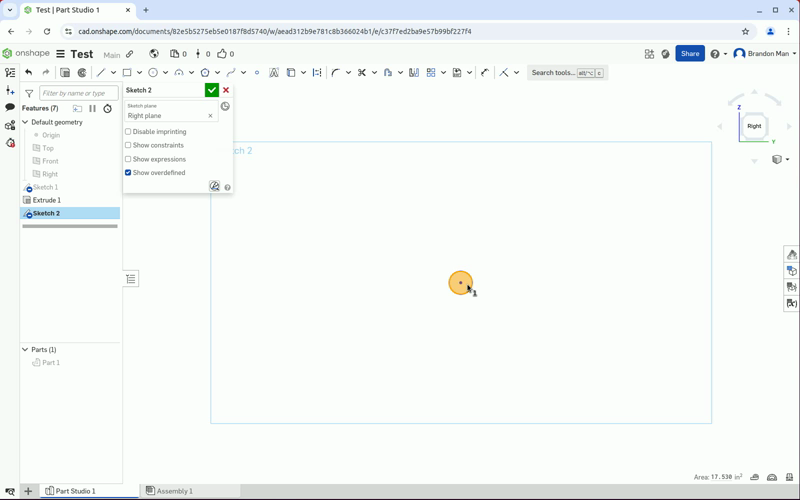
mouse_move(73, 352)
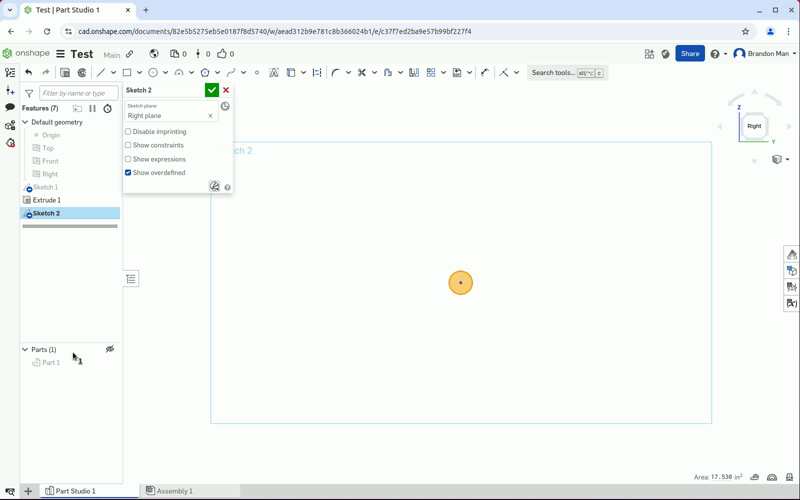
key(shift+y)
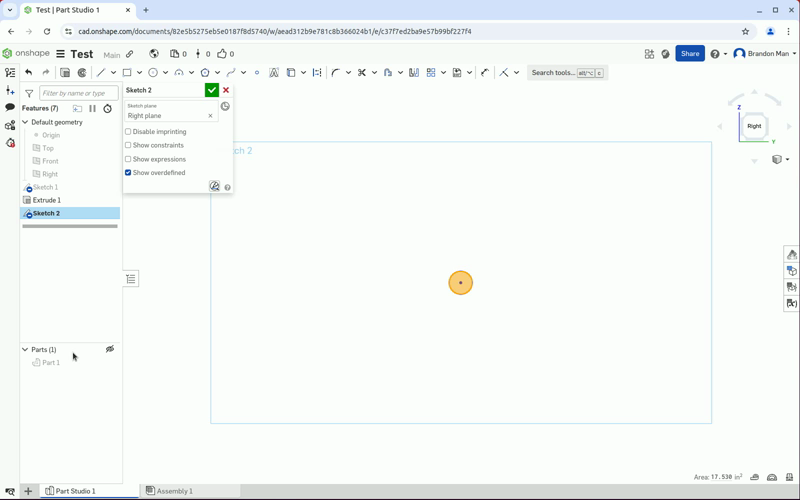
key(shift+e)
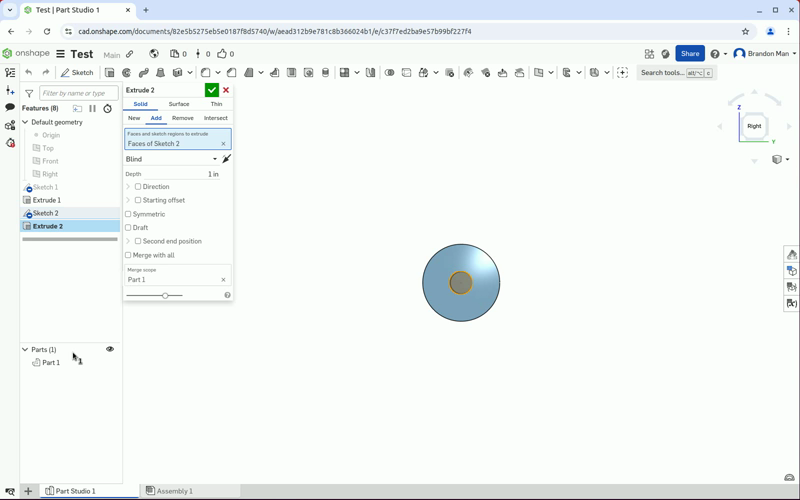
mouse_move(143, 106)
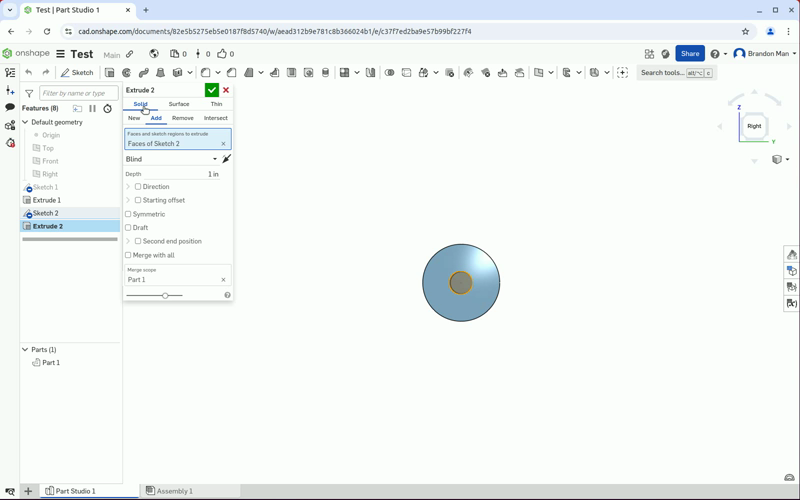
click(143, 106)
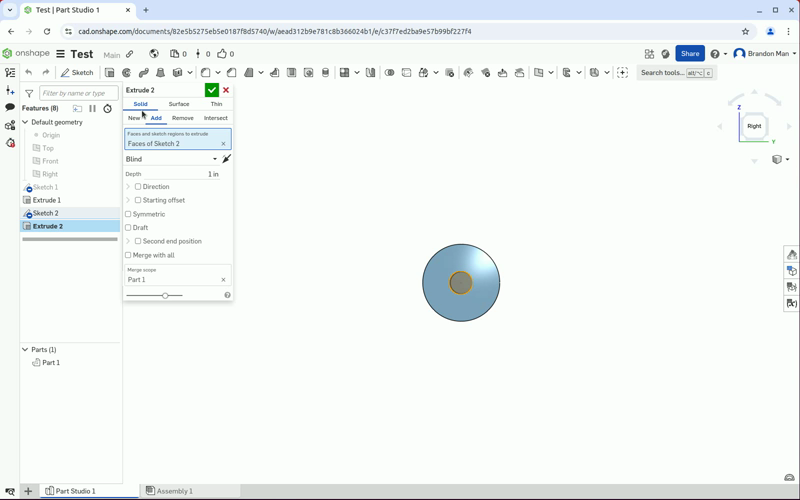
mouse_move(137, 120)
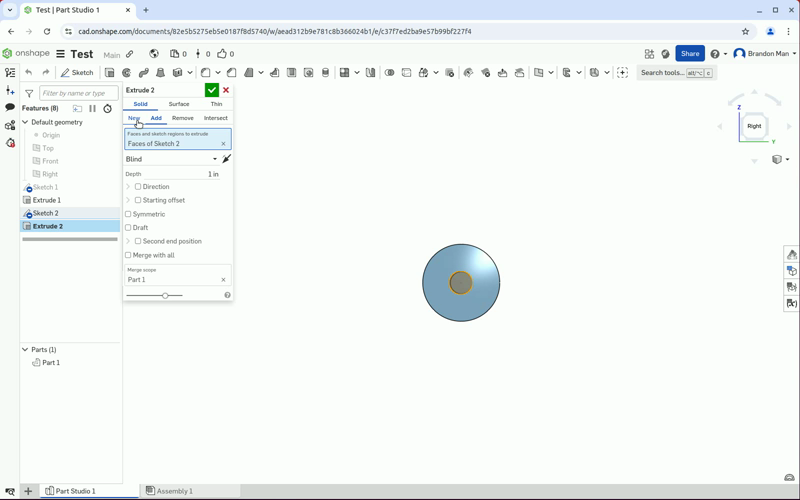
click(137, 120)
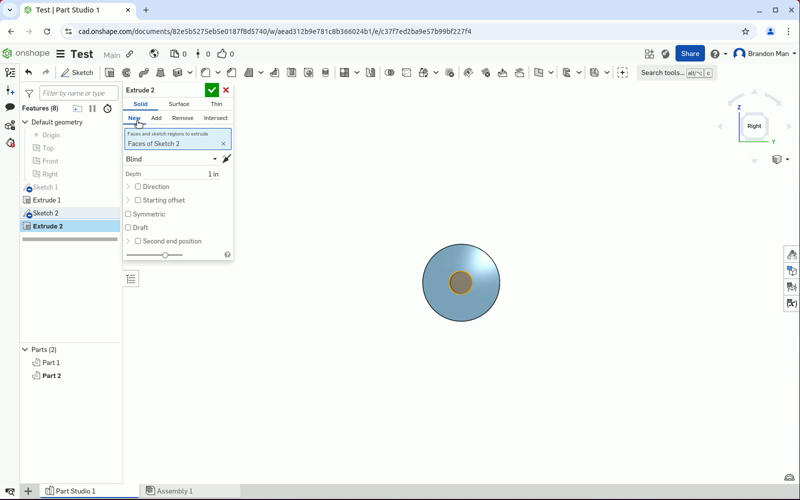
key(tab, 4)
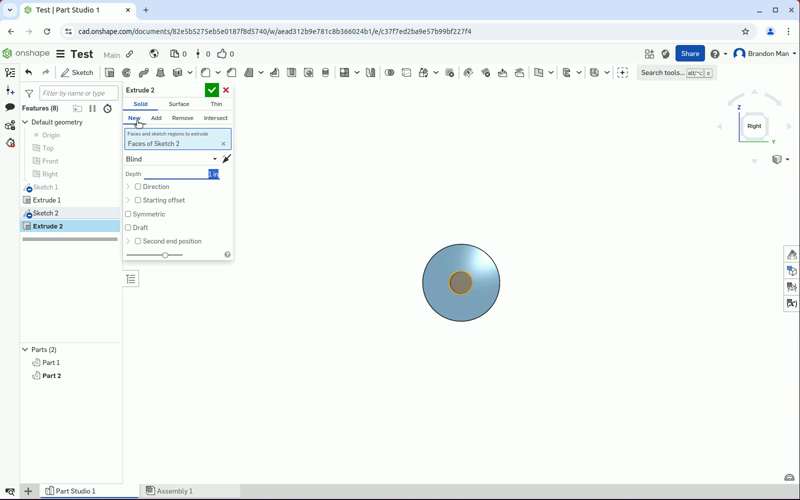
text(23.108)
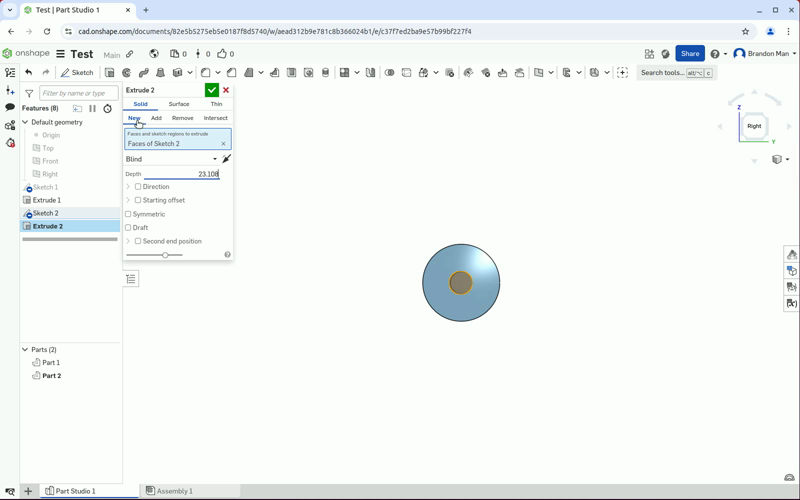
key(enter)
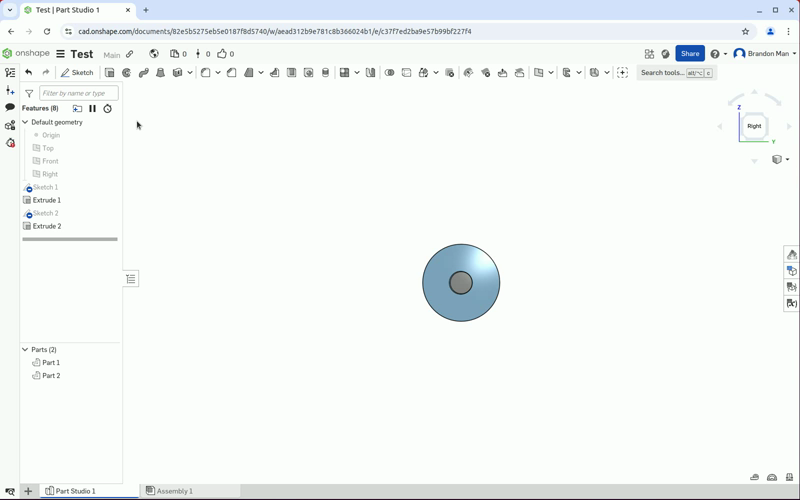
key(shift+h)
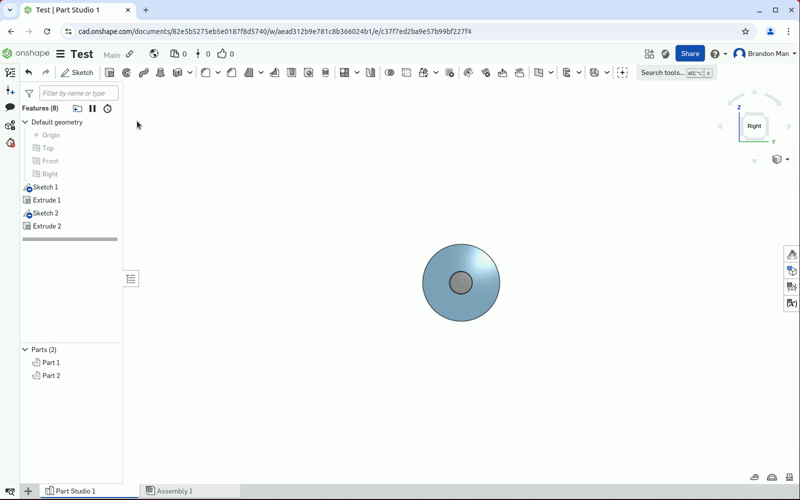
key(shift+h)
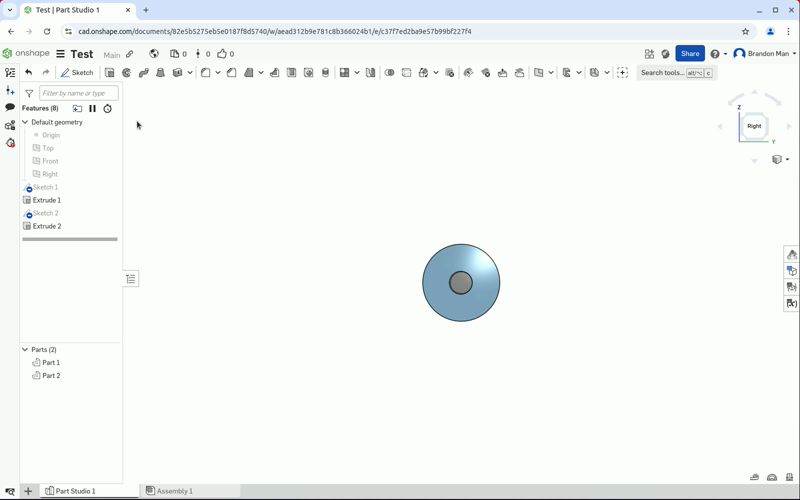
mouse_move(73, 189)
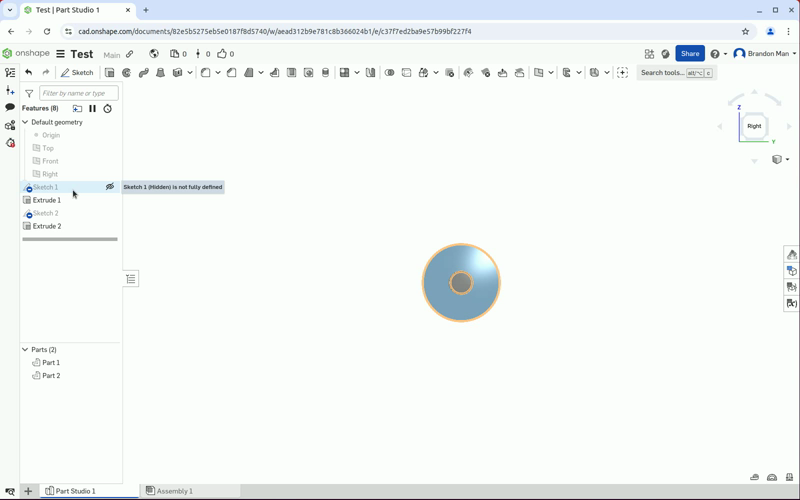
click(73, 189)
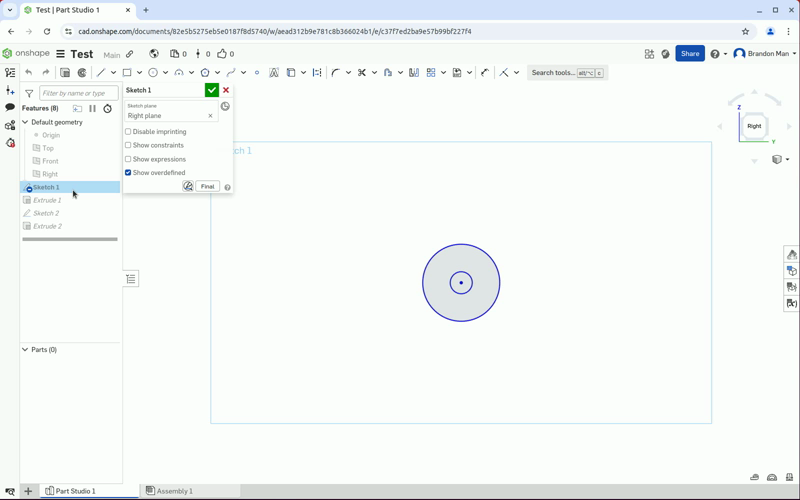
mouse_move(229, 92)
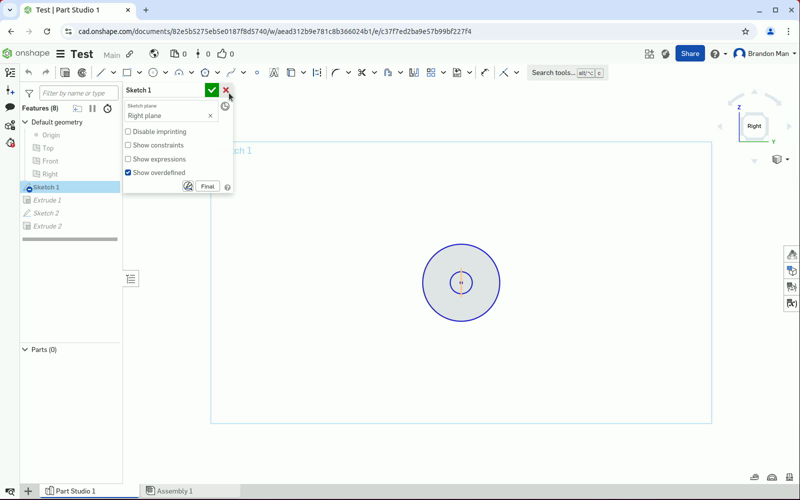
click(229, 92)
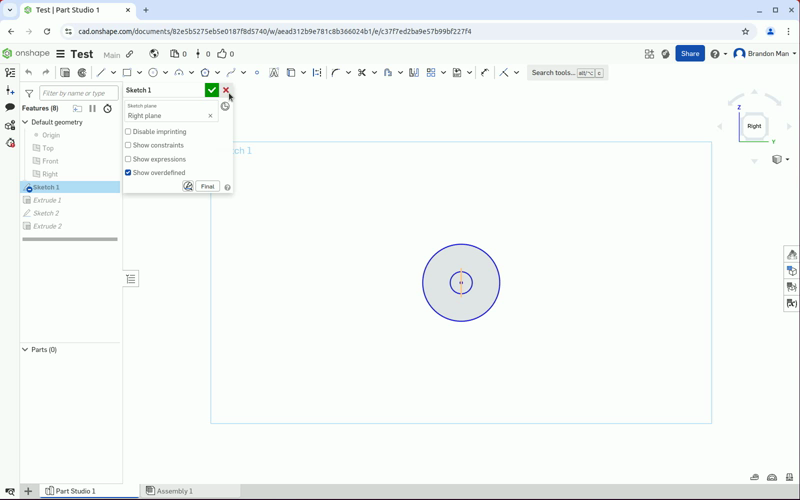
key(shift+s)
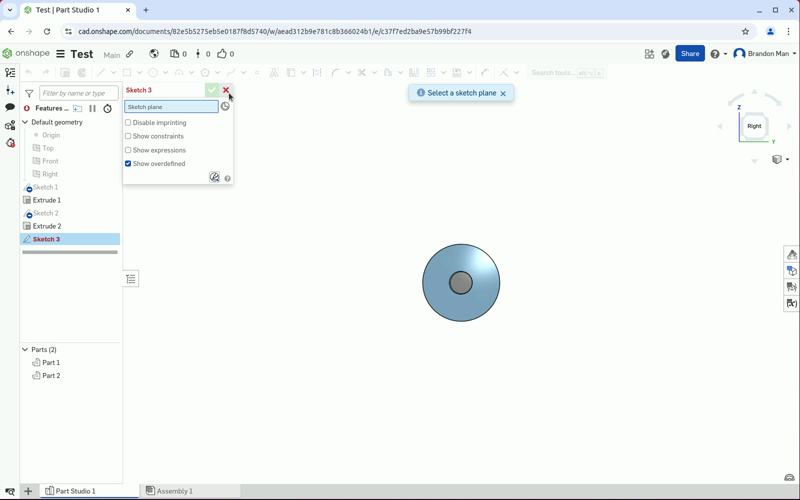
mouse_move(73, 176)
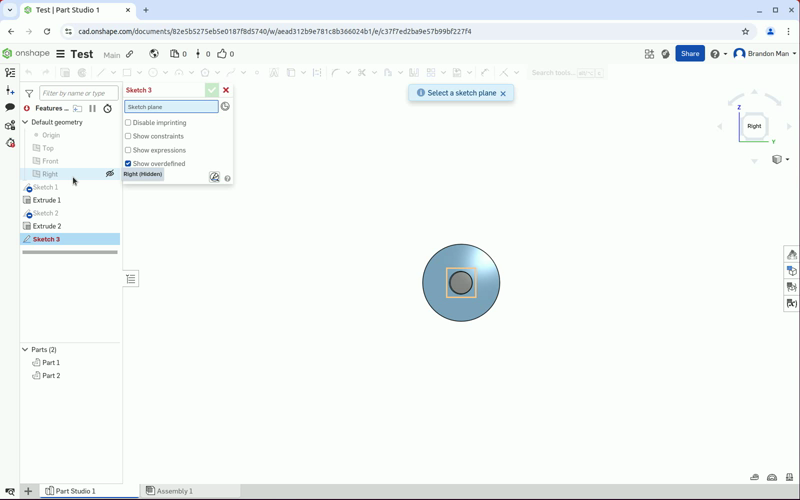
click(73, 176)
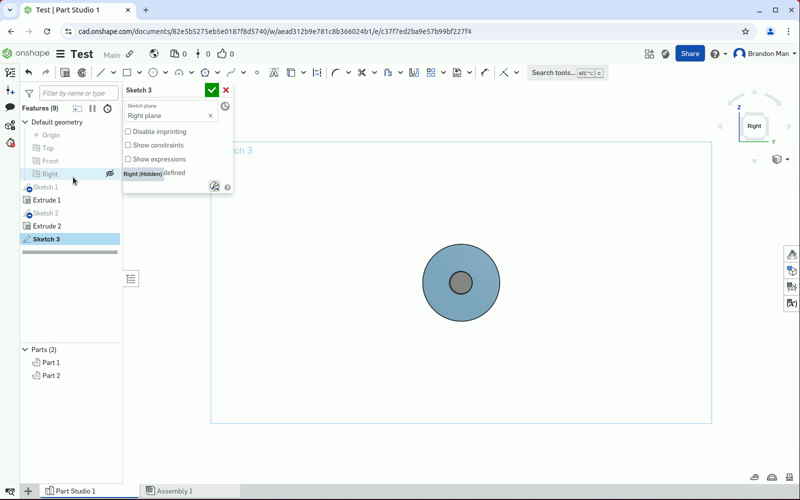
mouse_move(73, 352)
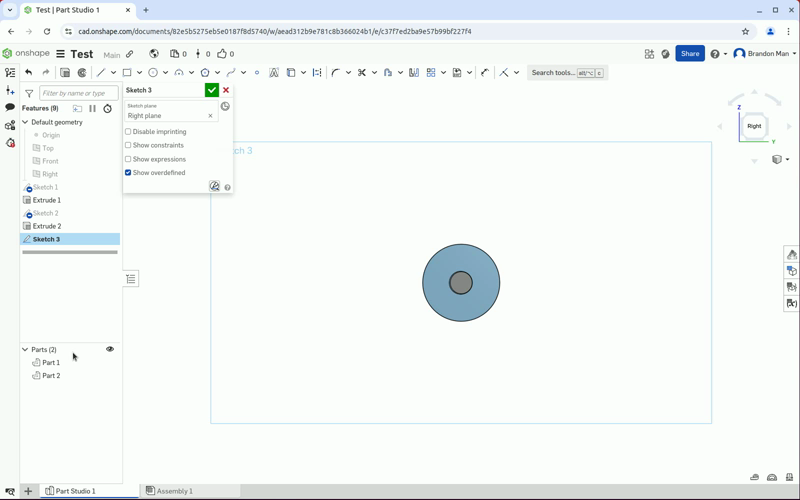
key(y)
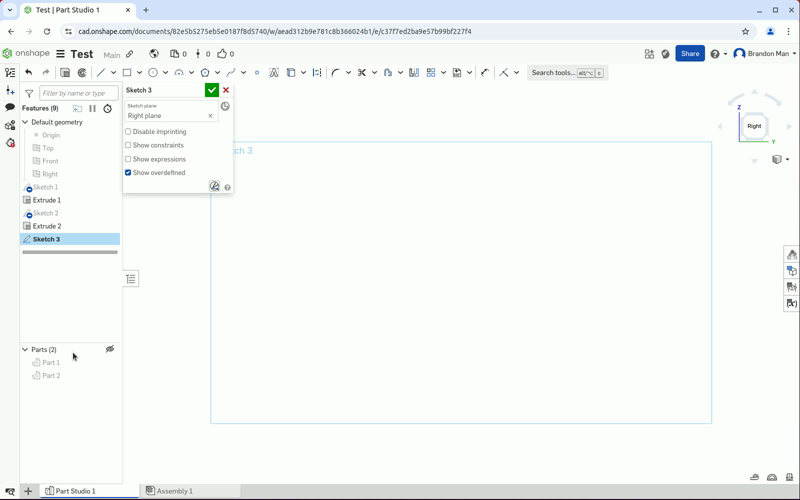
key(c)
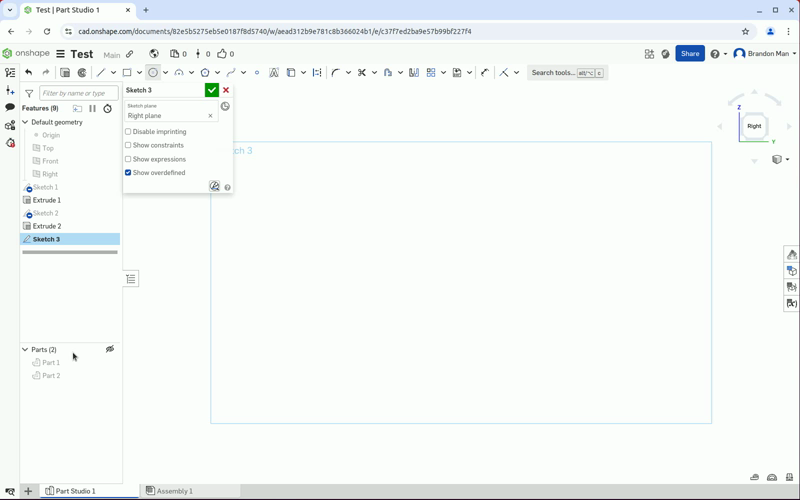
key_down(shift)
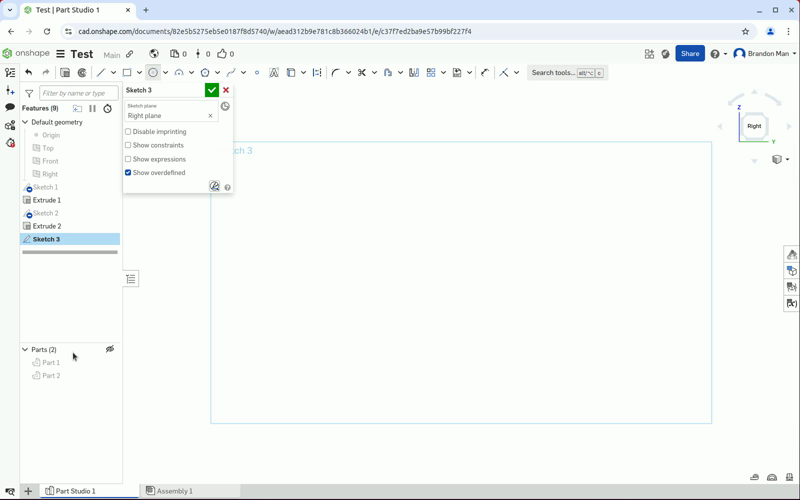
mouse_move(460, 282)
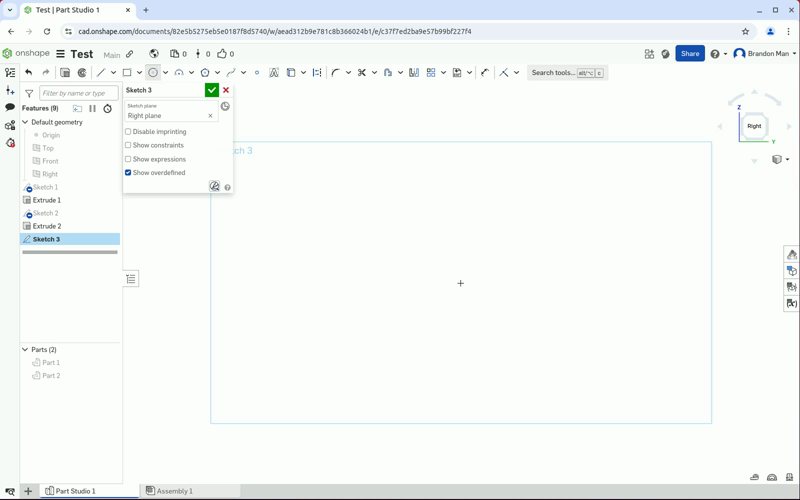
click(460, 282)
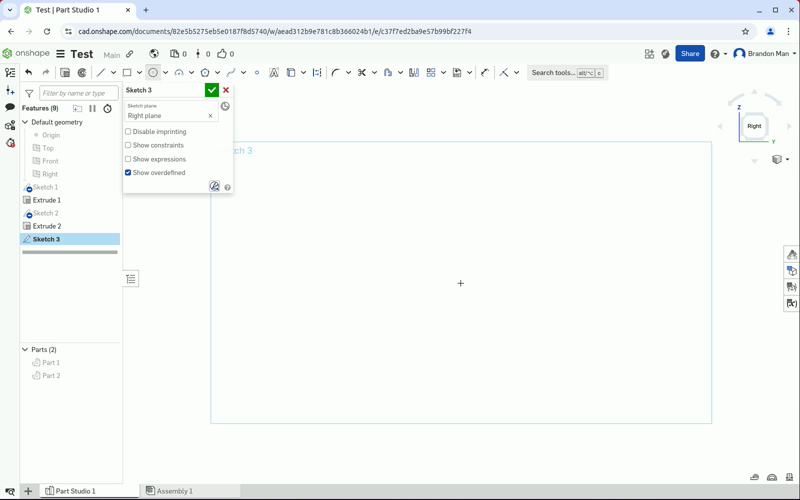
key_up(shift)
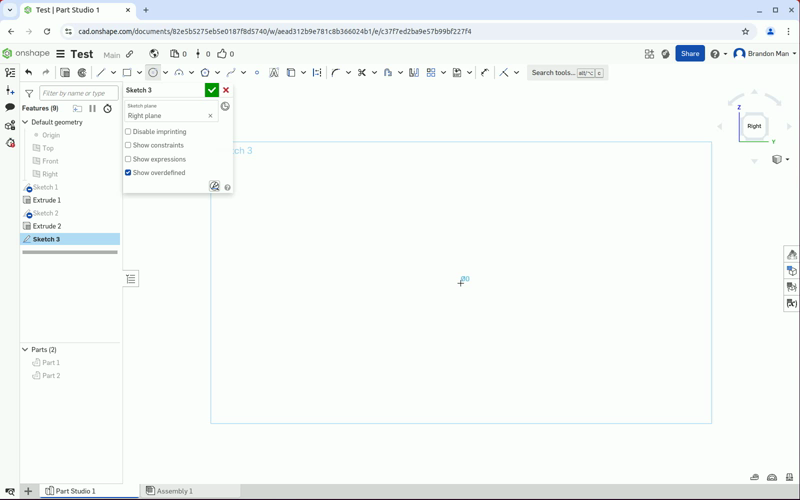
mouse_move(472, 282)
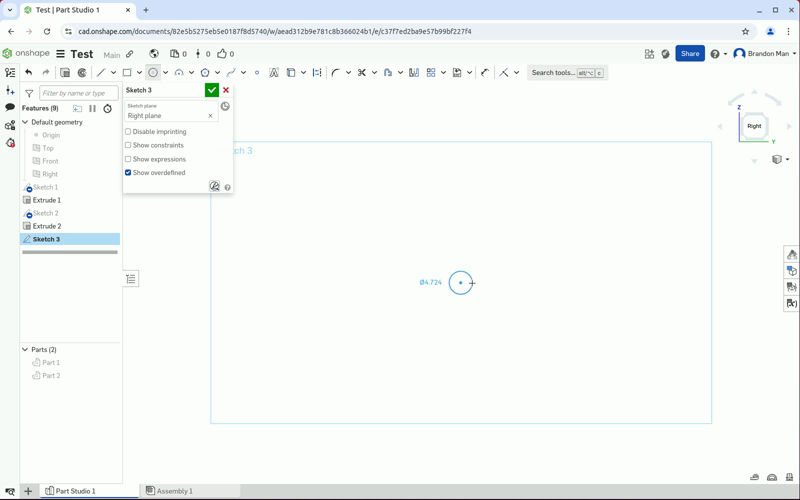
click(472, 282)
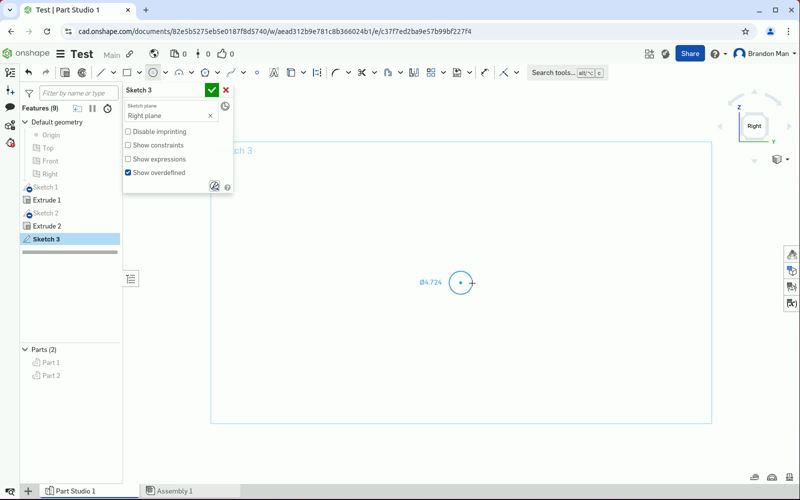
key(esc)
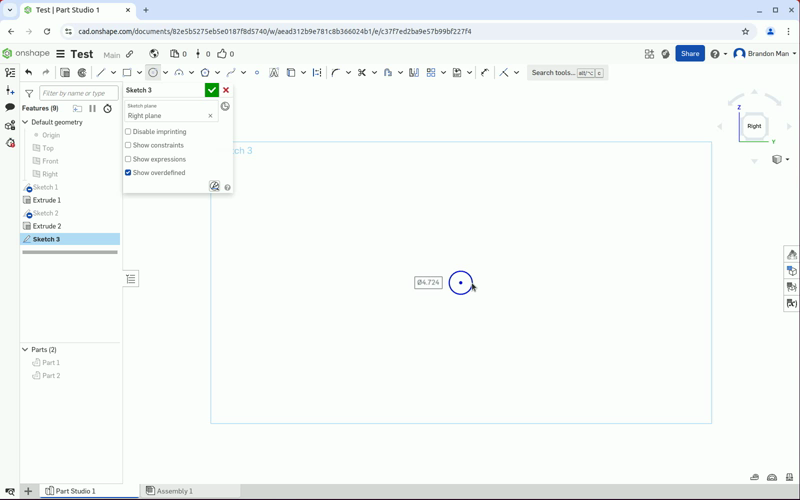
mouse_move(458, 278)
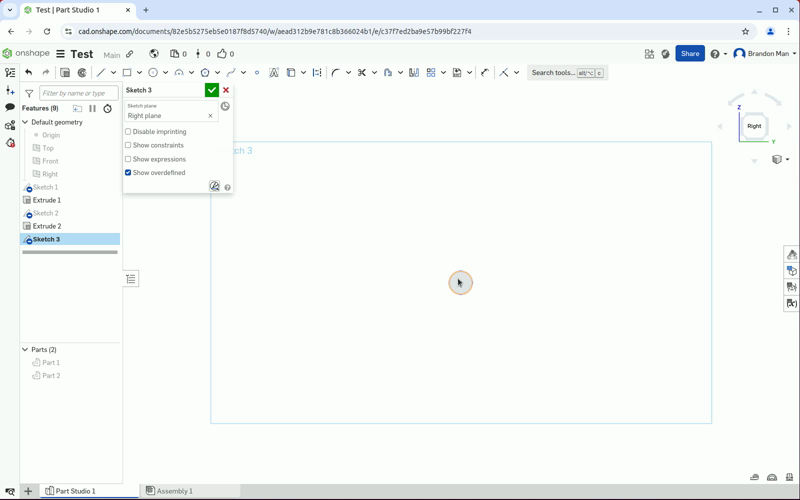
scroll(6)
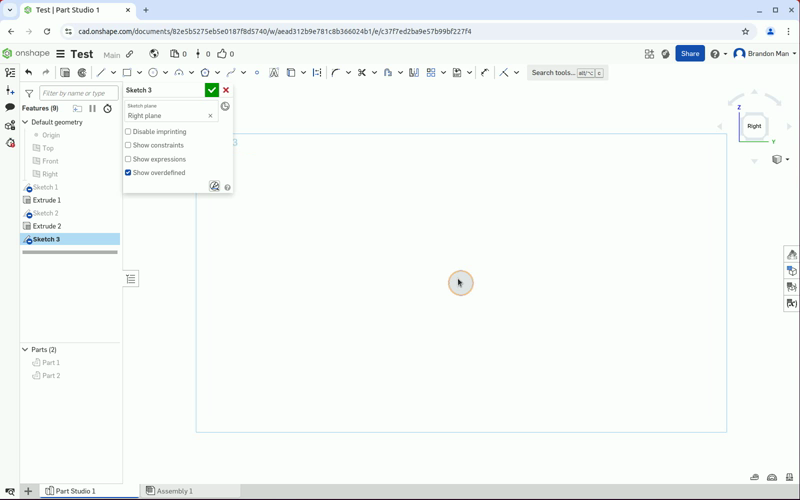
scroll(6)
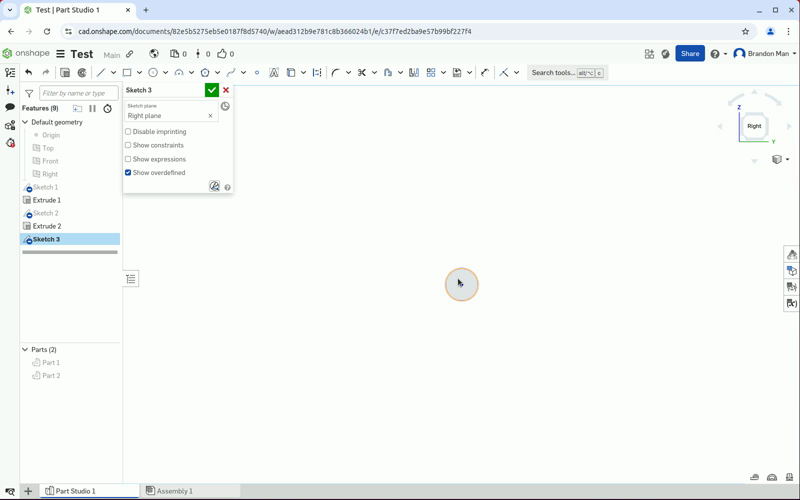
scroll(6)
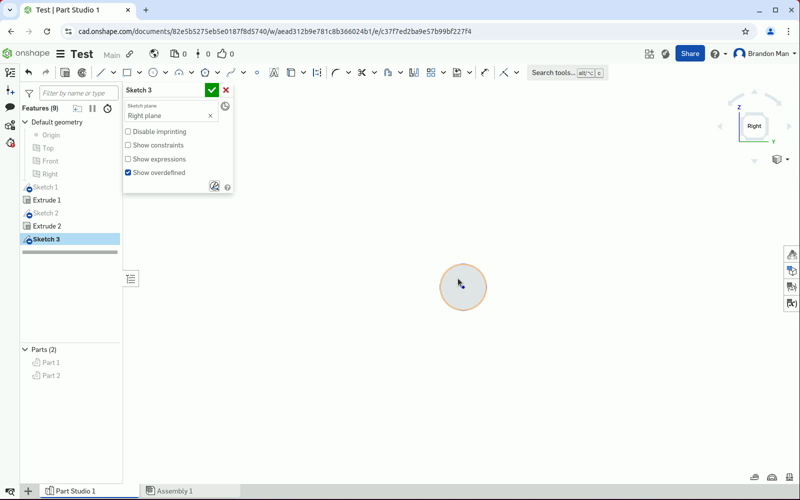
scroll(6)
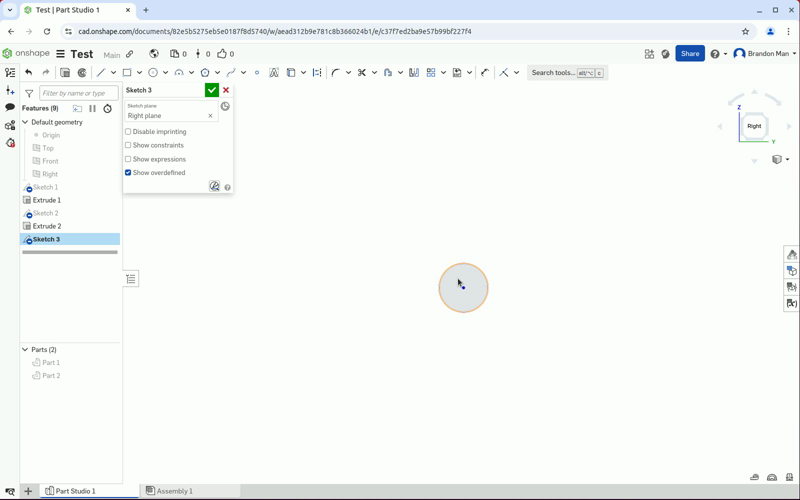
scroll(6)
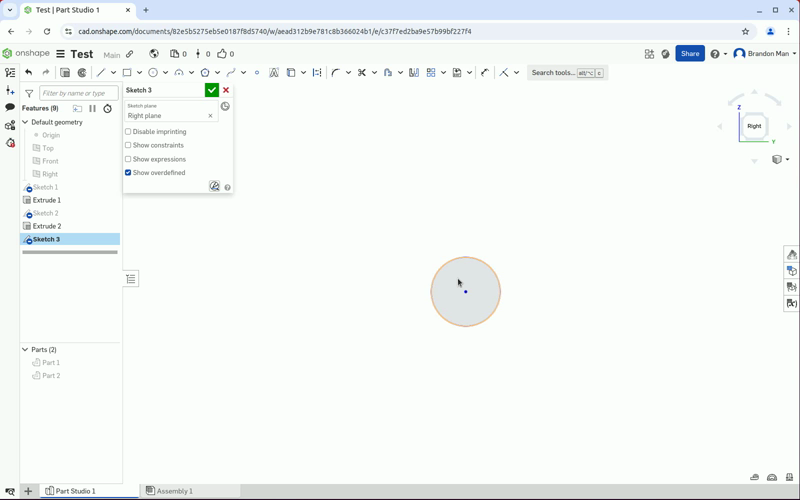
scroll(6)
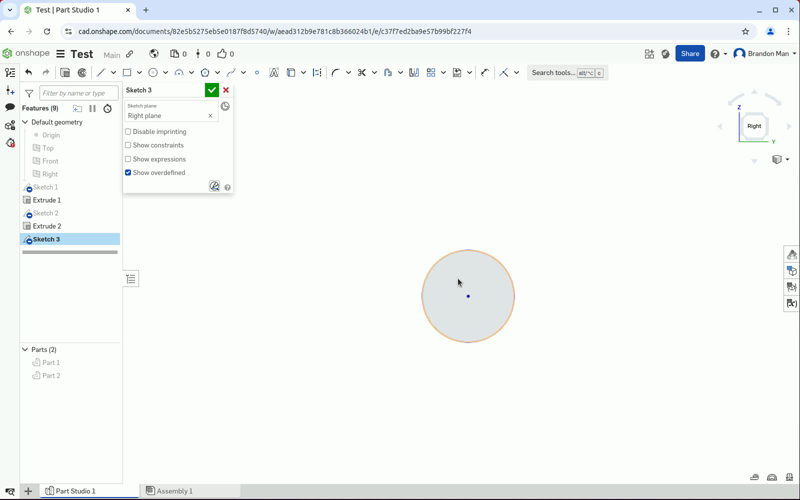
scroll(6)
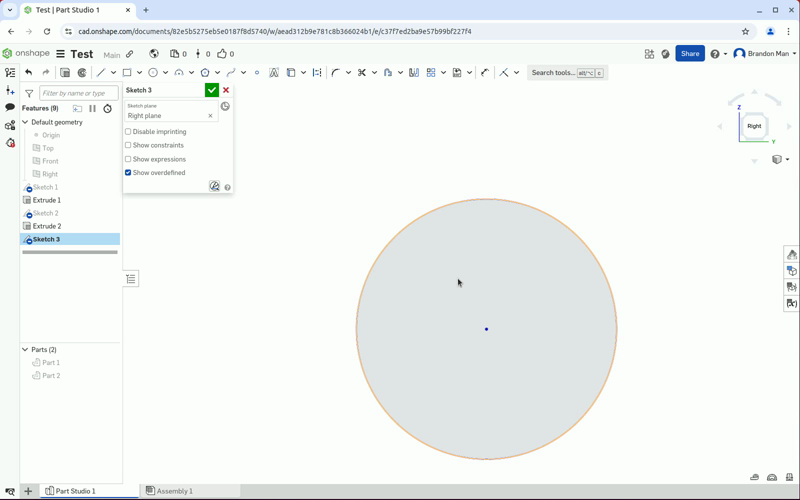
click(458, 278)
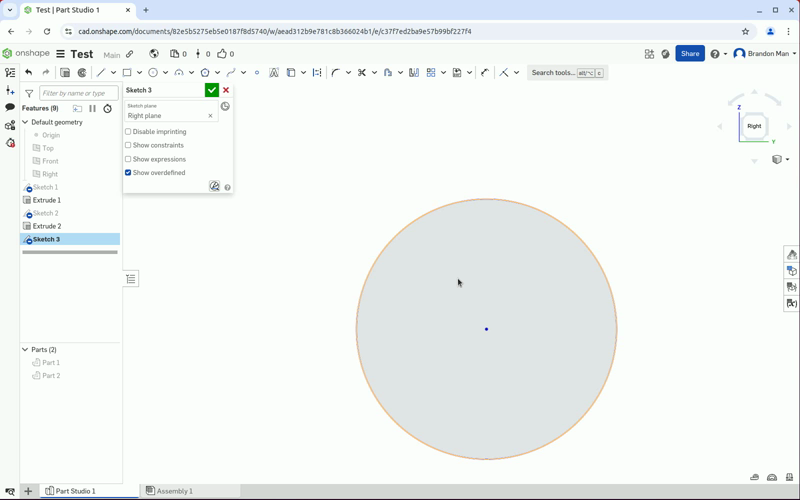
scroll(-6)
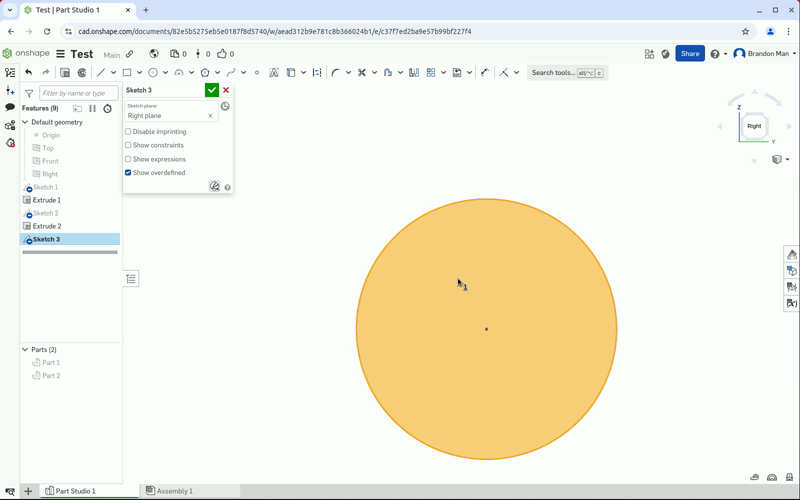
scroll(-6)
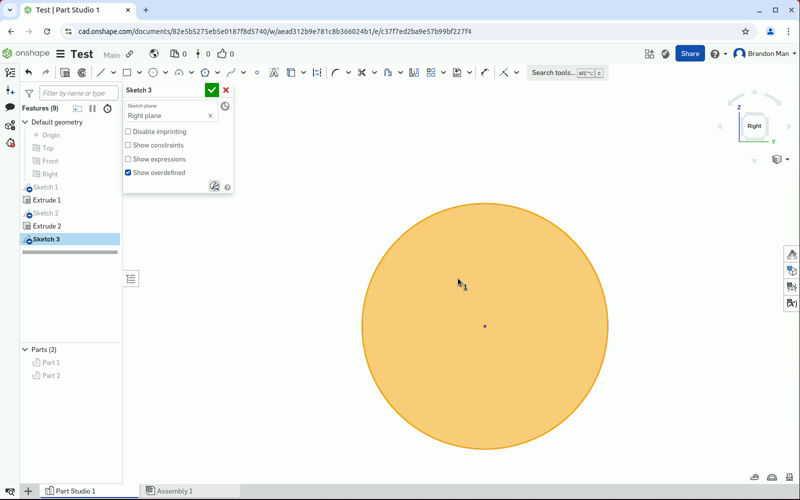
scroll(-6)
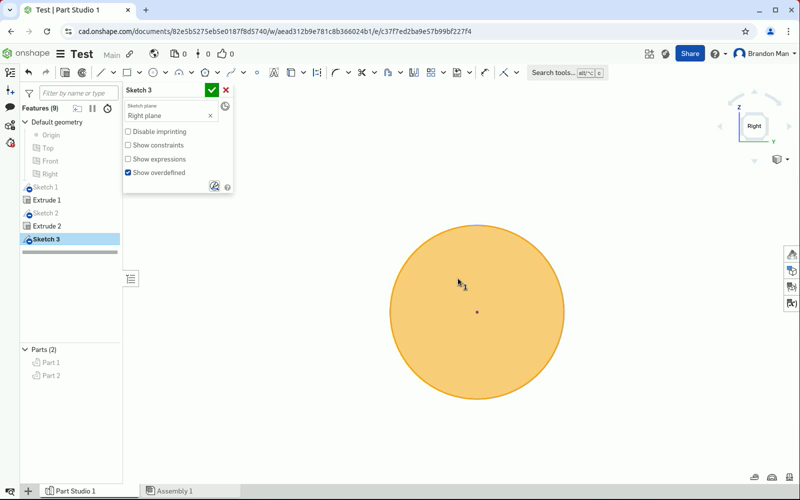
scroll(-6)
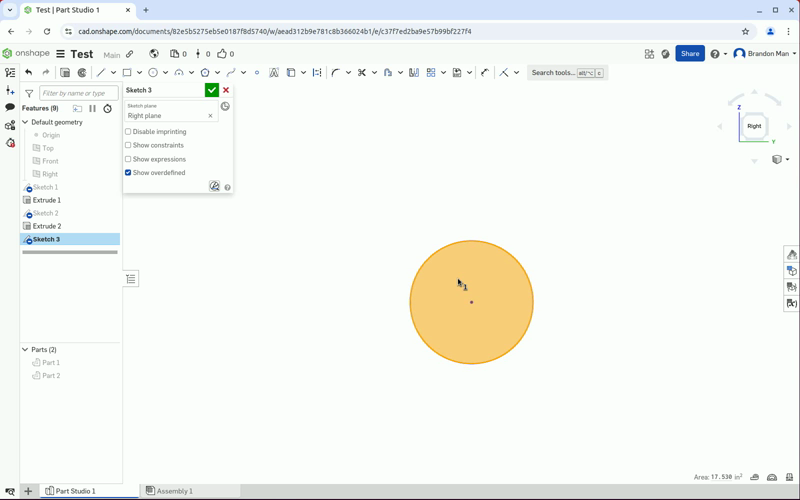
scroll(-6)
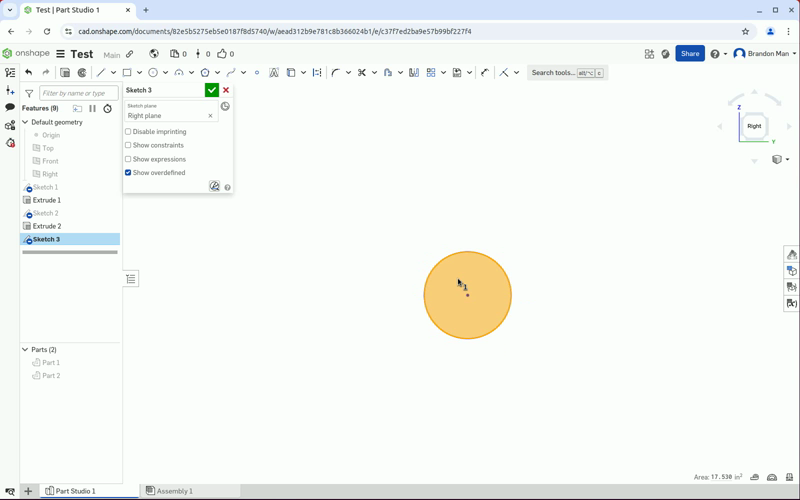
scroll(-6)
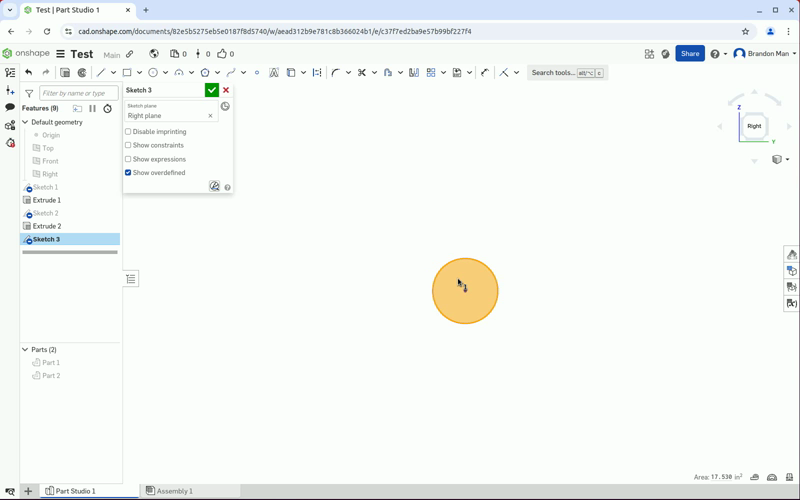
scroll(-6)
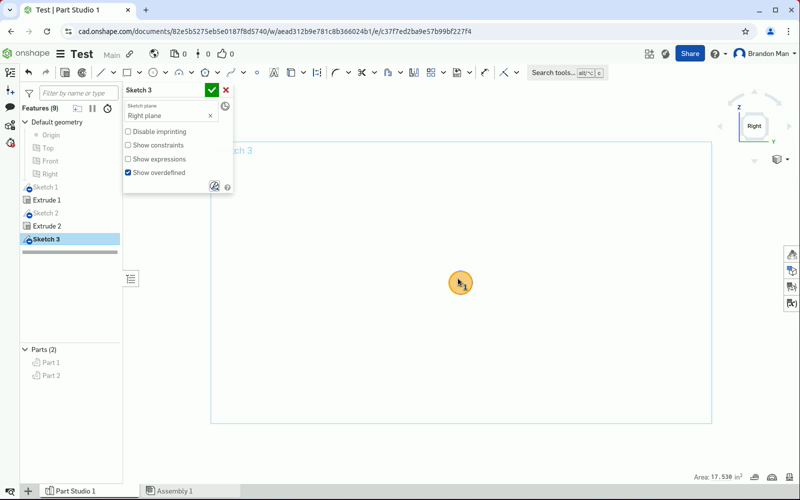
mouse_move(73, 352)
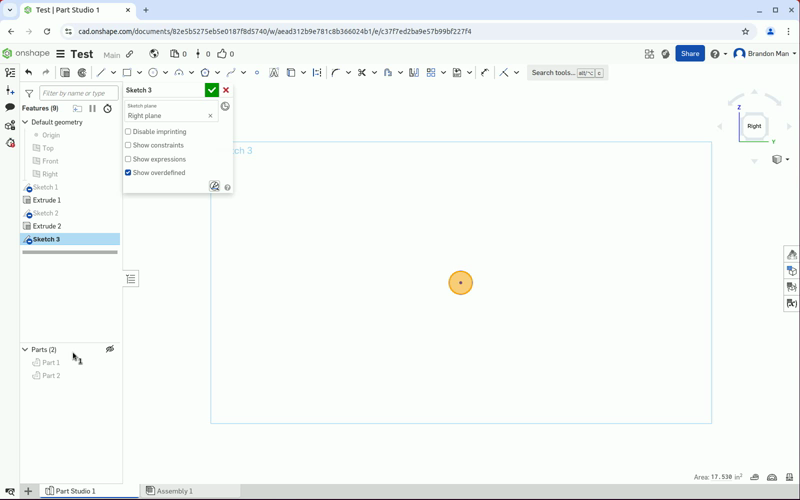
key(shift+y)
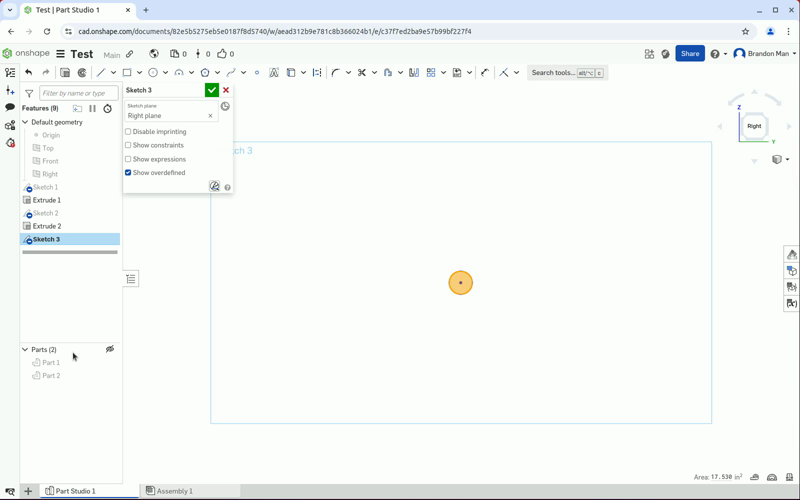
key(shift+e)
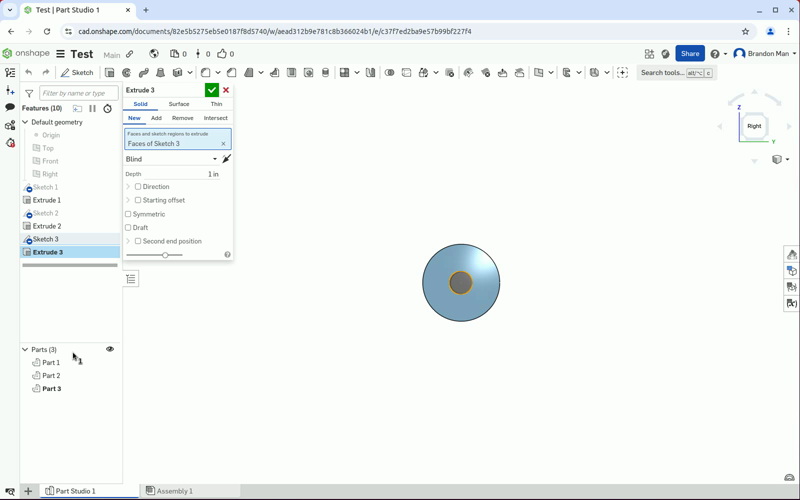
mouse_move(143, 106)
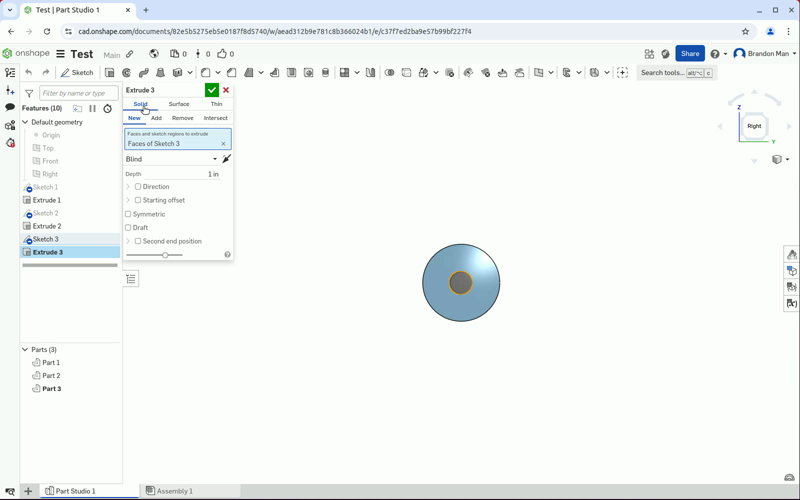
click(143, 106)
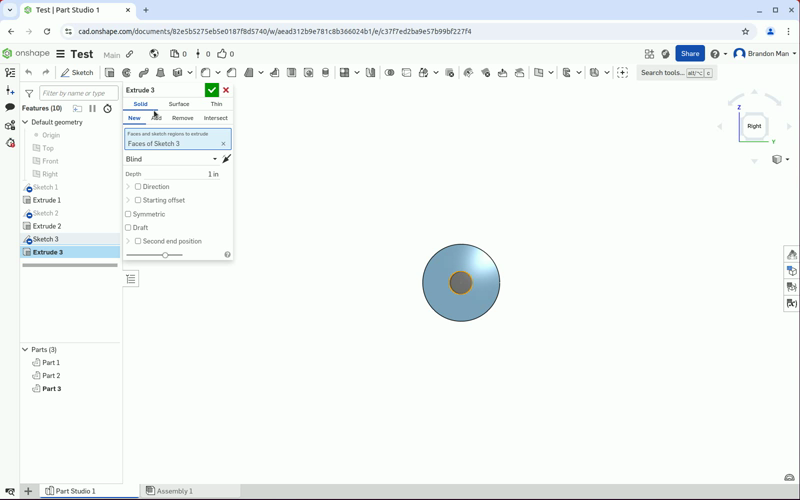
mouse_move(186, 120)
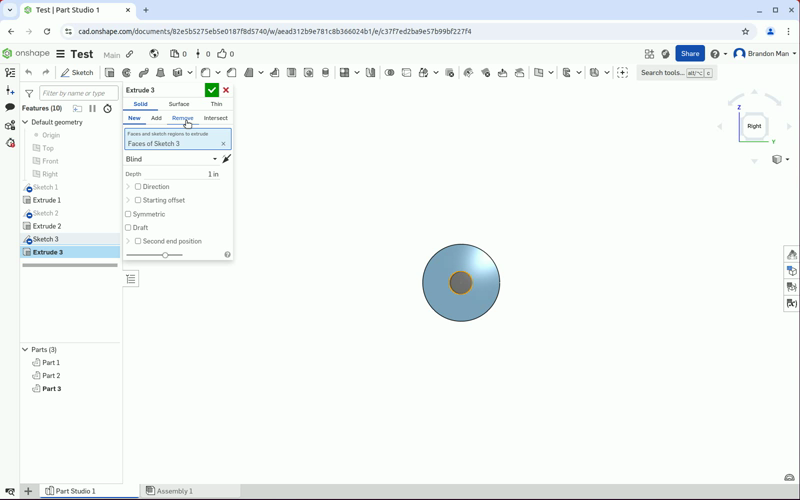
click(186, 120)
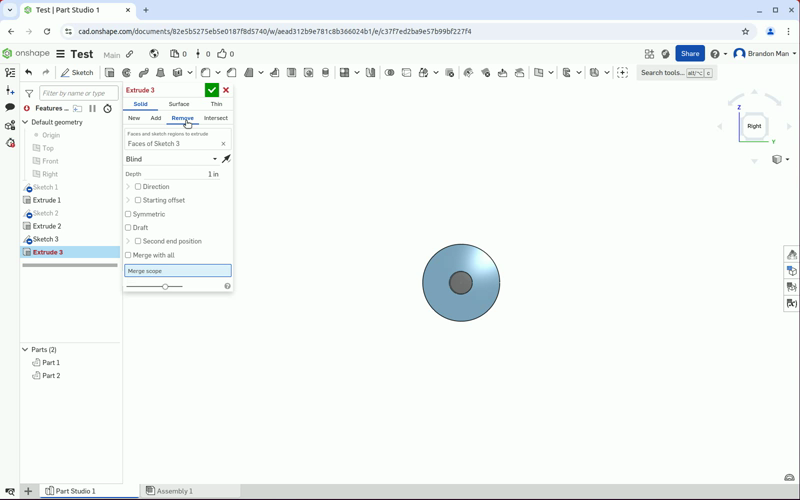
key(tab, 4)
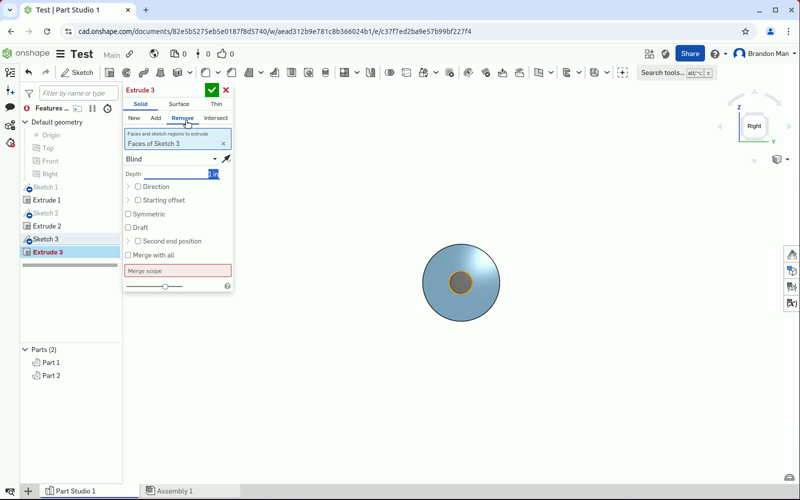
text(-15.405)
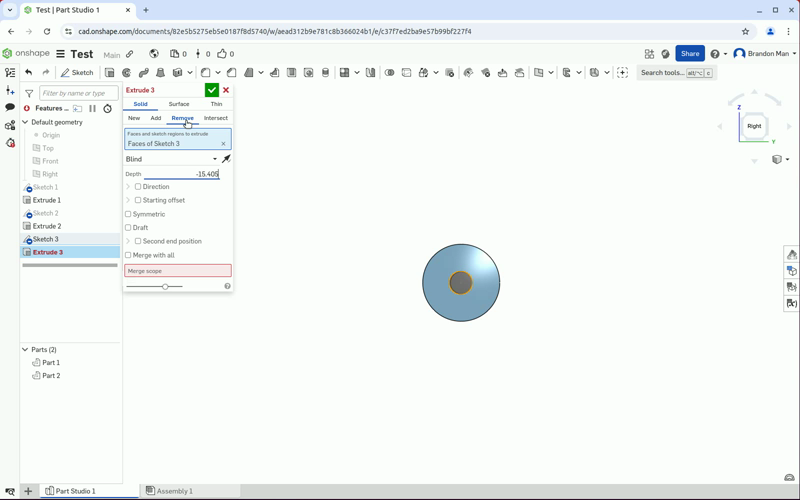
key(tab, 6)
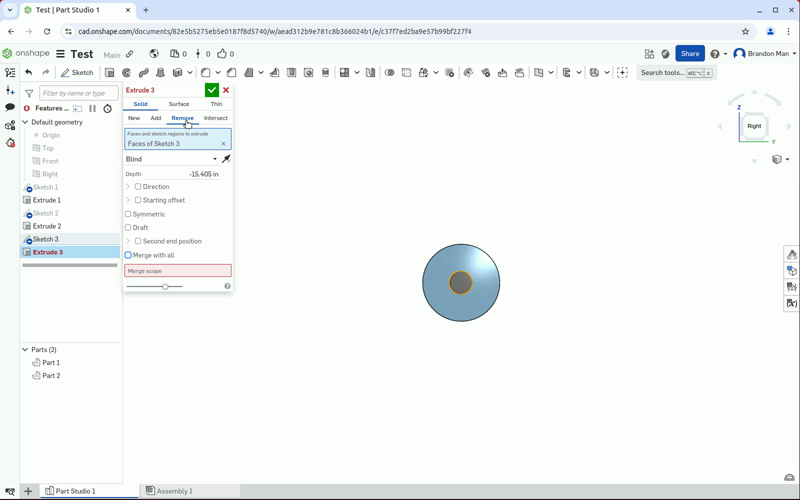
key(space)
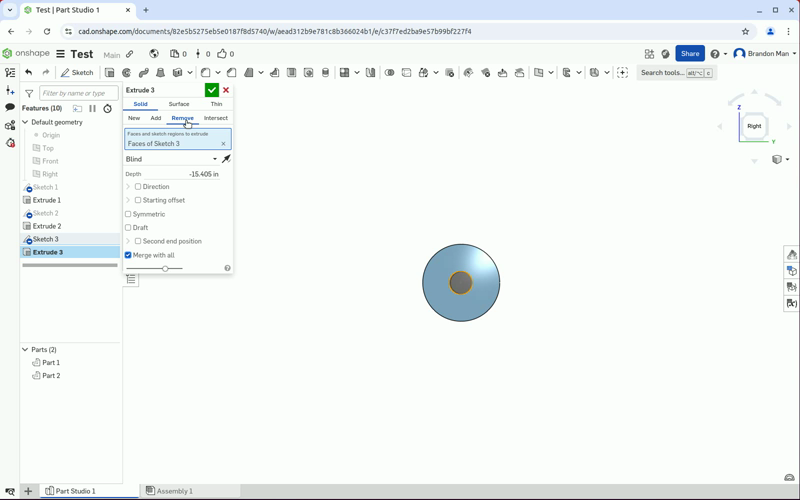
key(enter)
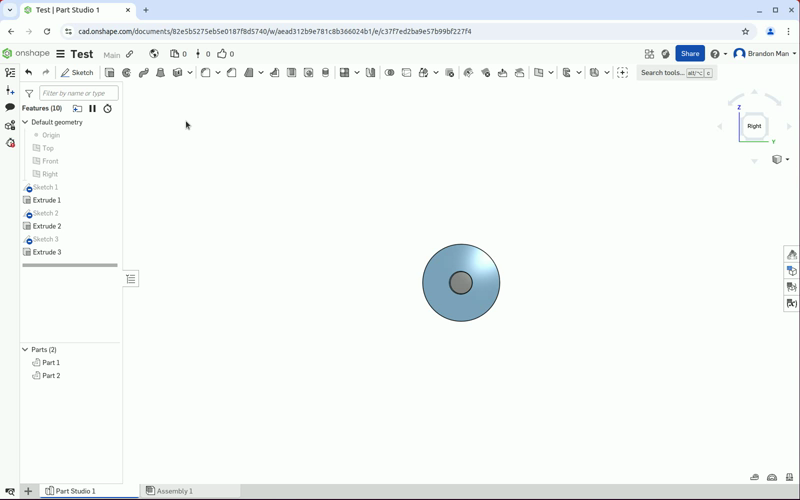
key(shift+h)
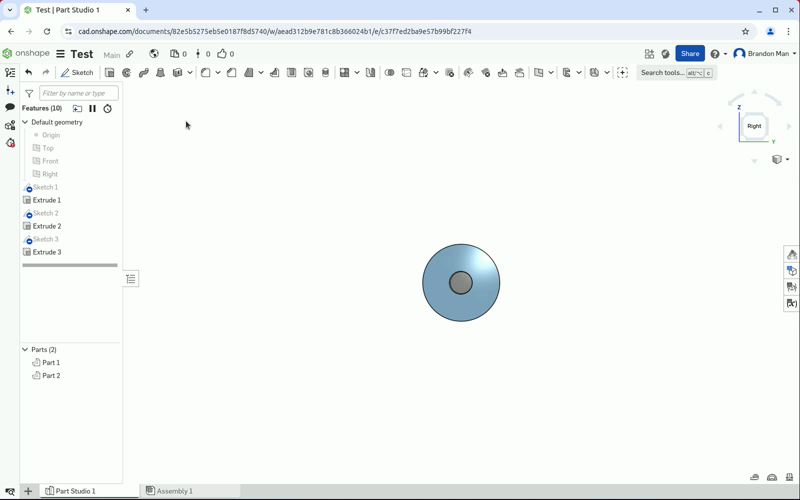
key(shift+h)
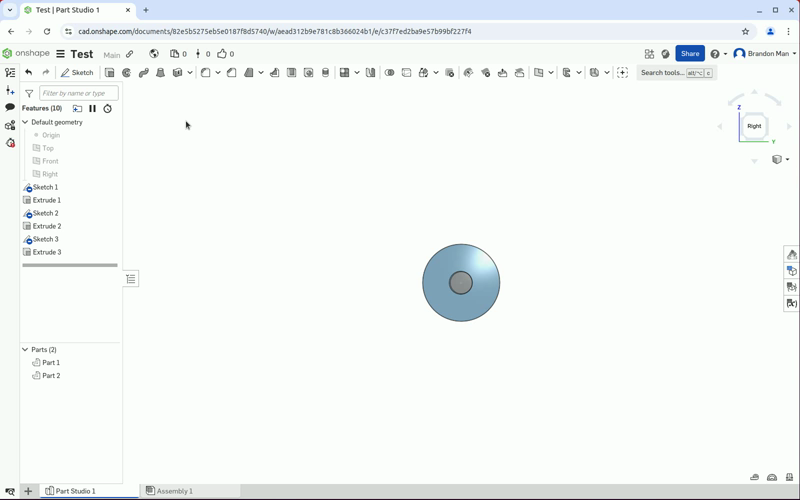
key(shift+7)
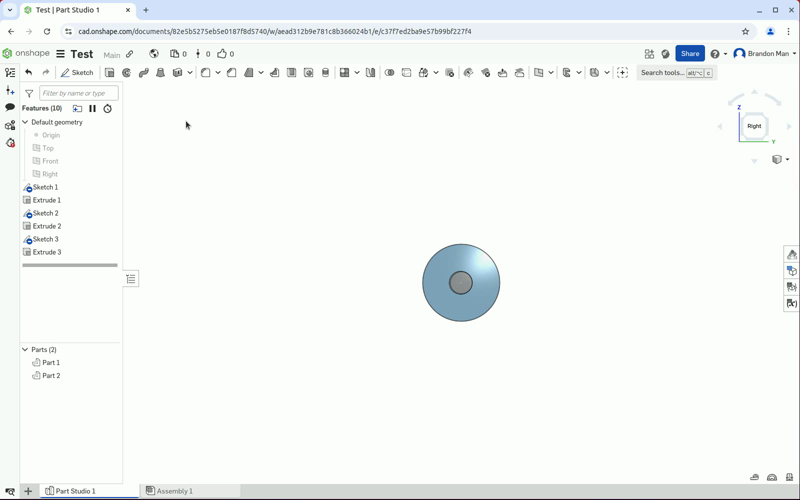
key(right, 2)
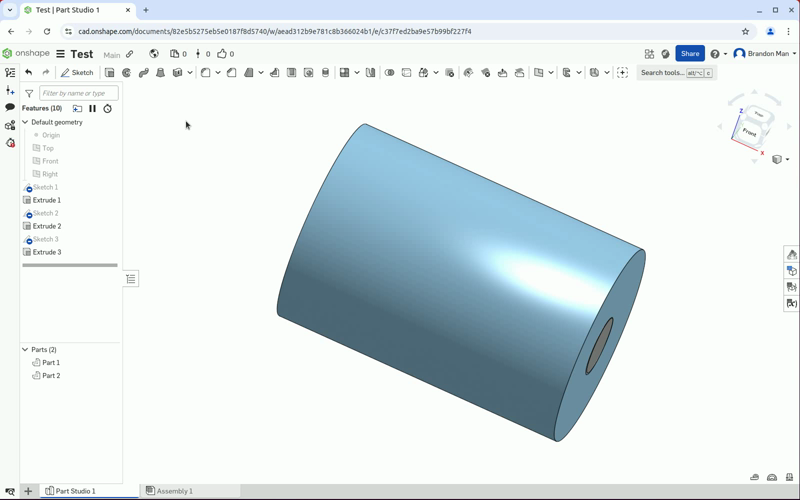
key(down, 2)
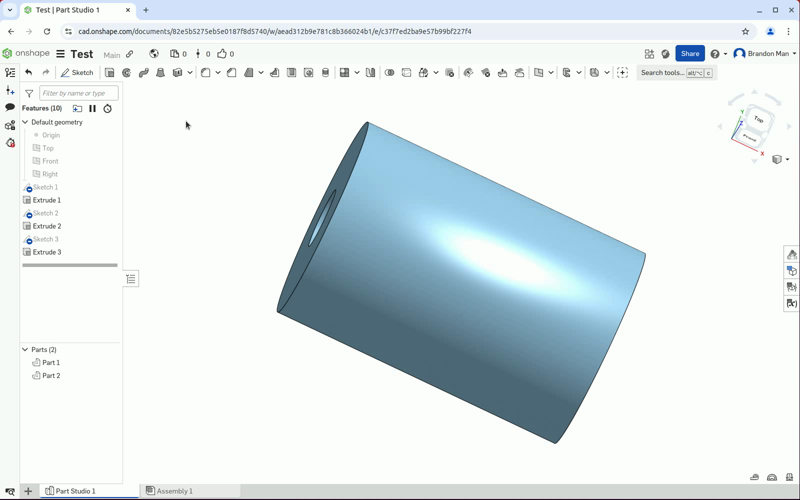
key(up, 2)
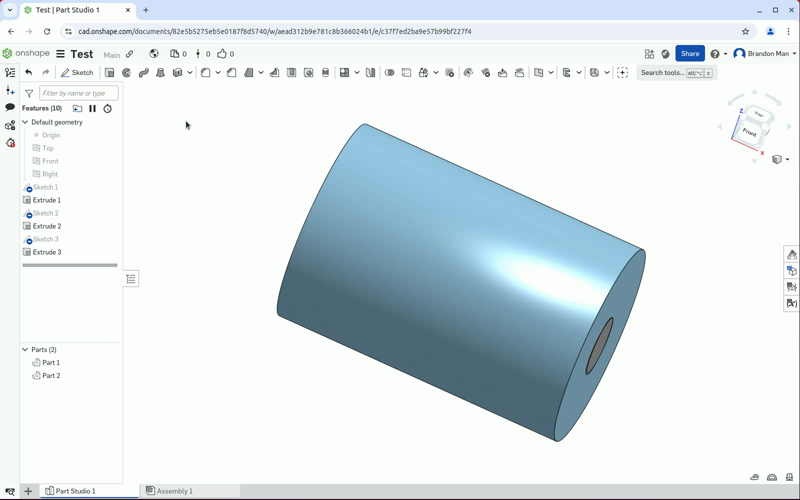
key(left, 2)
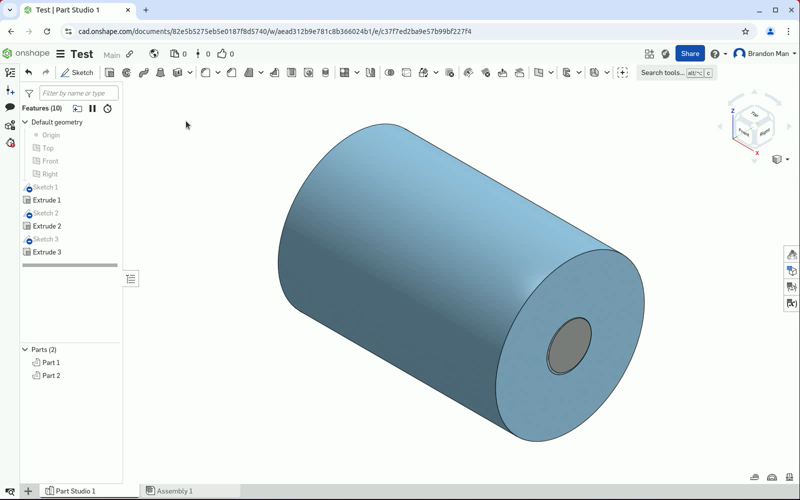
mouse_move(73, 189)
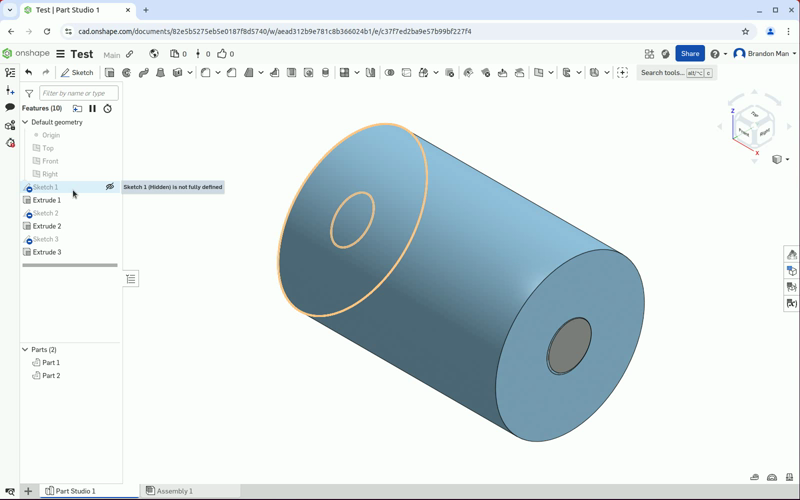
click(73, 189)